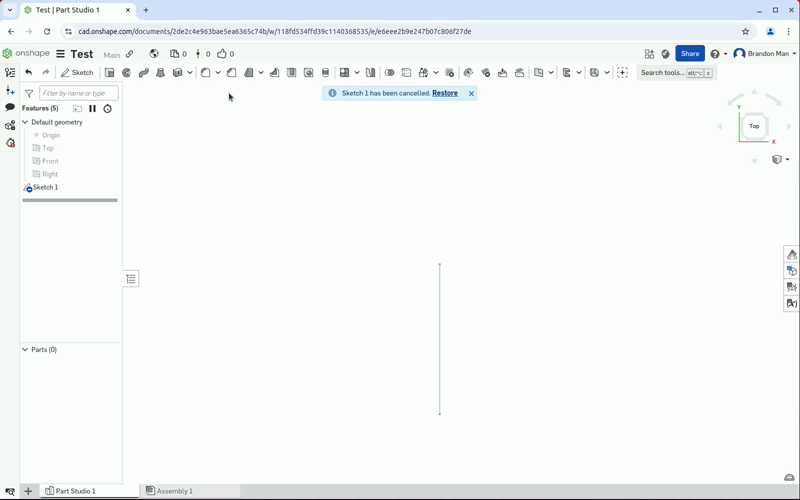
key(shift+h)
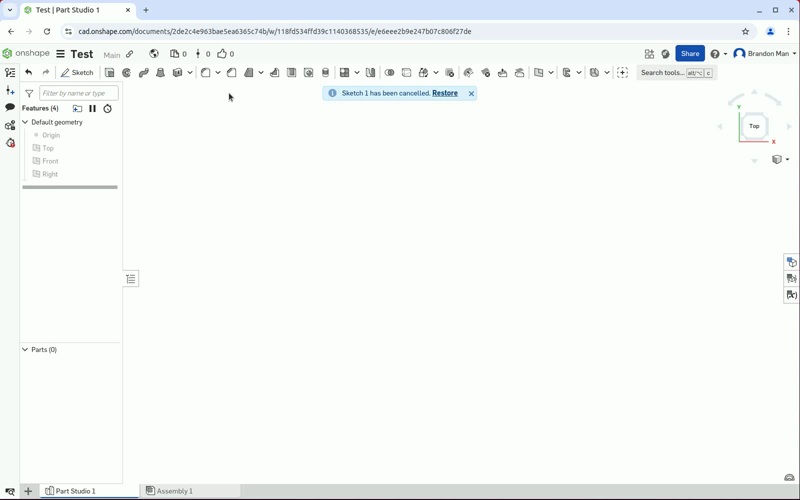
mouse_move(73, 352)
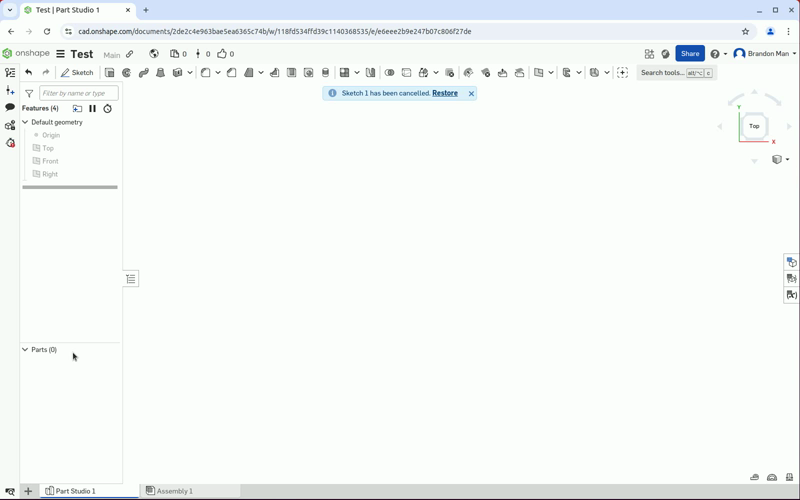
key(y)
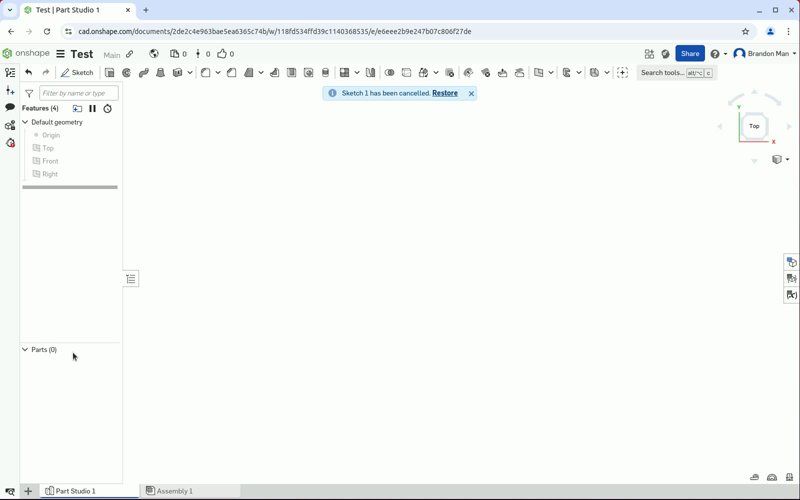
key(shift+p)
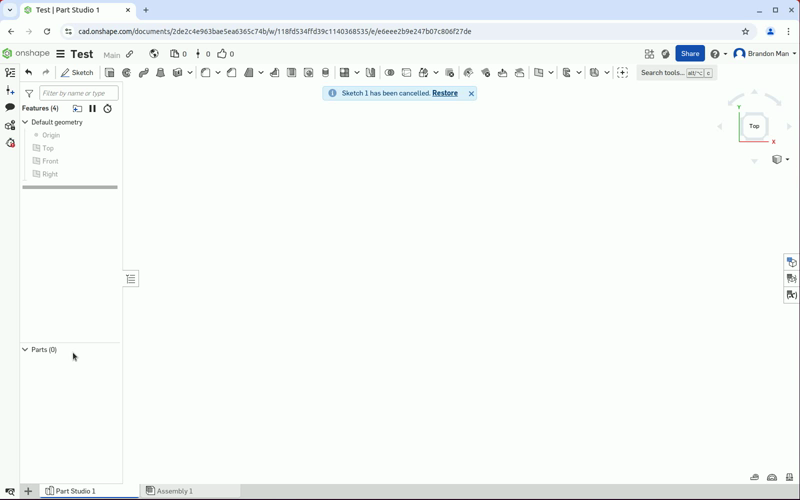
key(space)
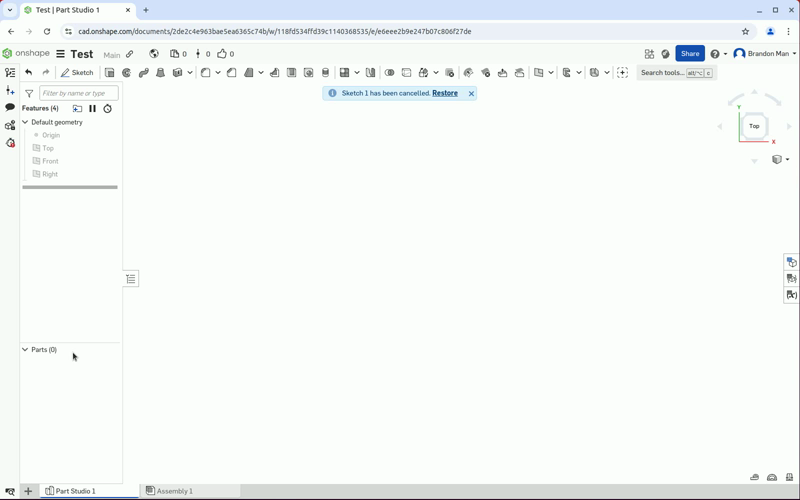
key_down(shift)
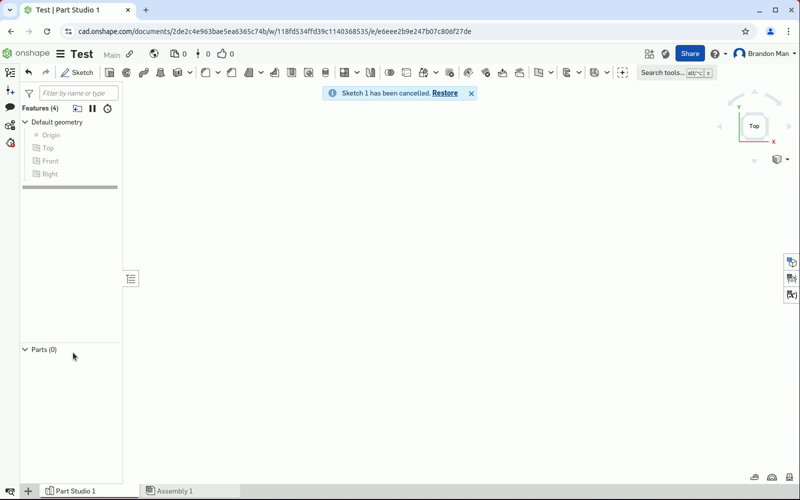
key(up)
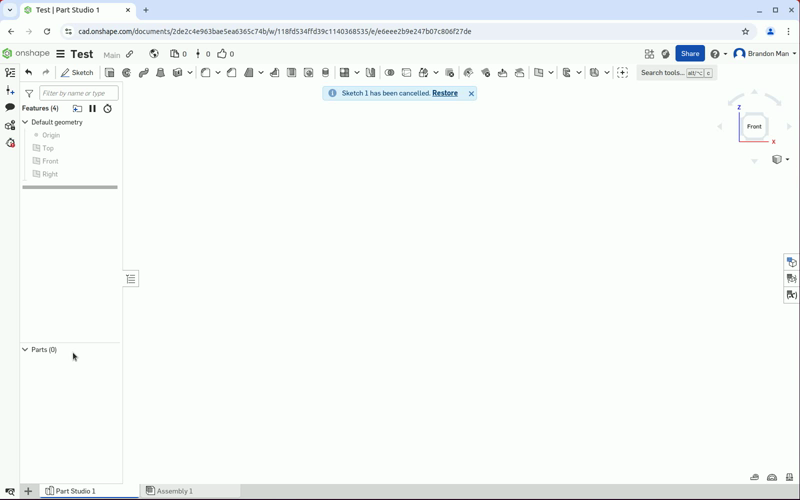
key_up(shift)
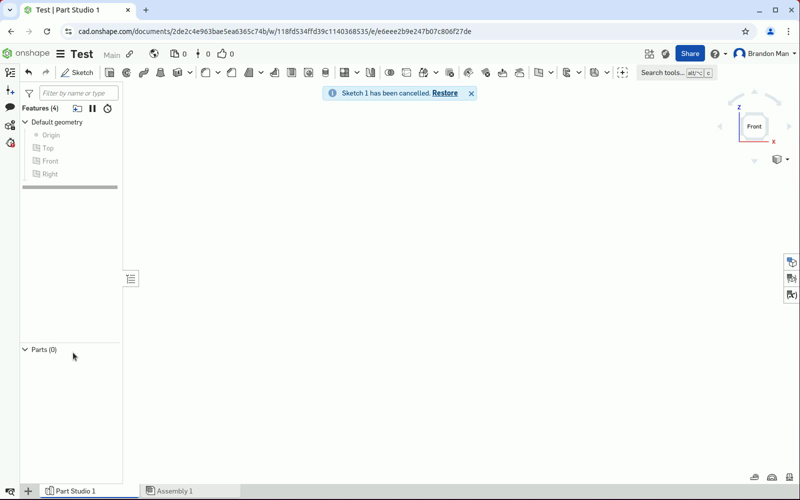
mouse_move(73, 352)
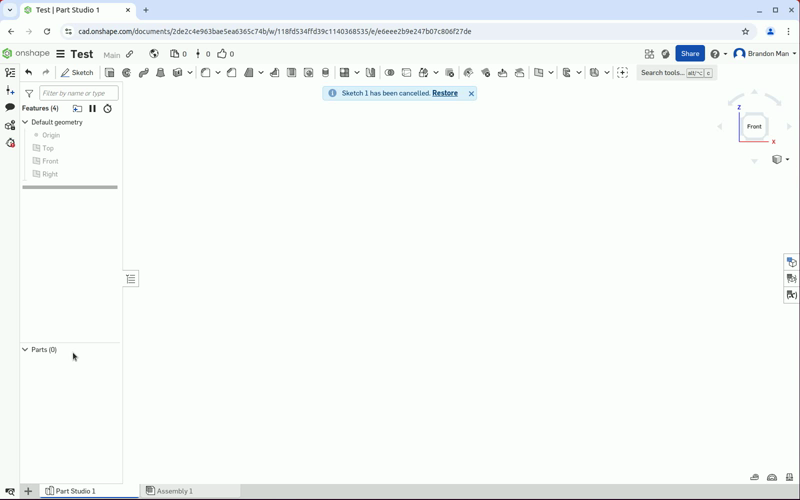
key(shift+y)
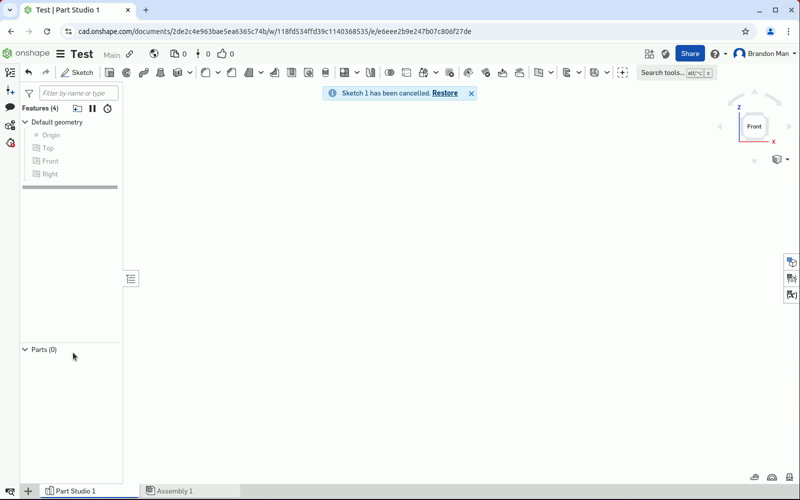
key(shift+s)
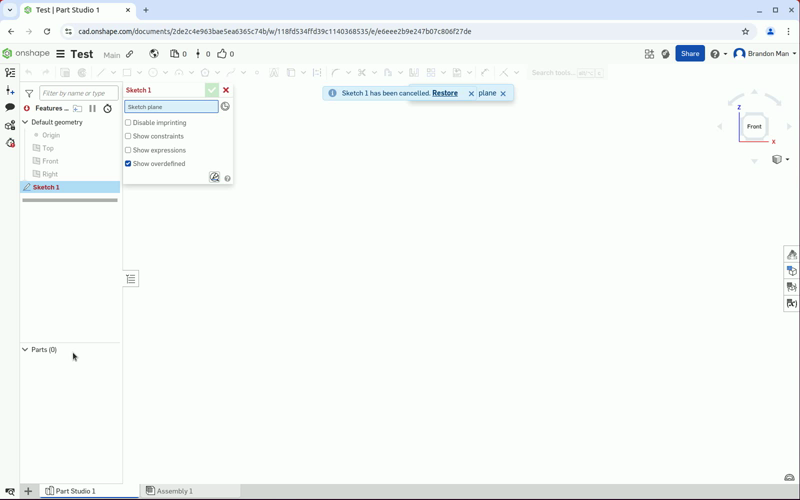
mouse_move(73, 163)
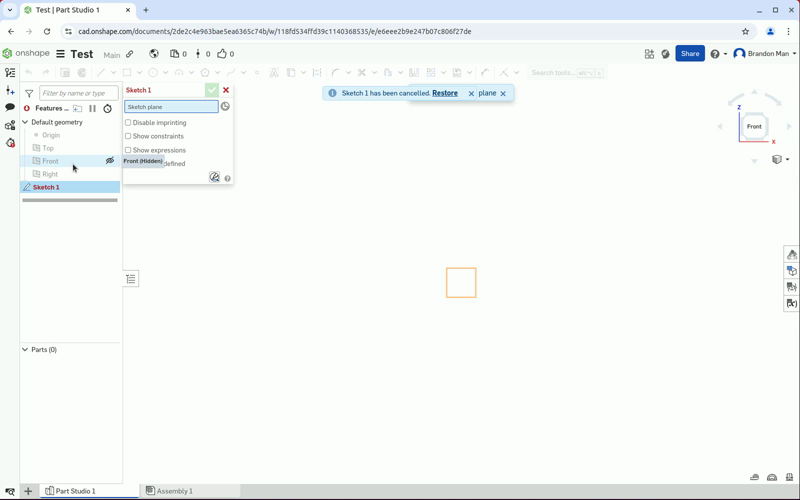
click(73, 163)
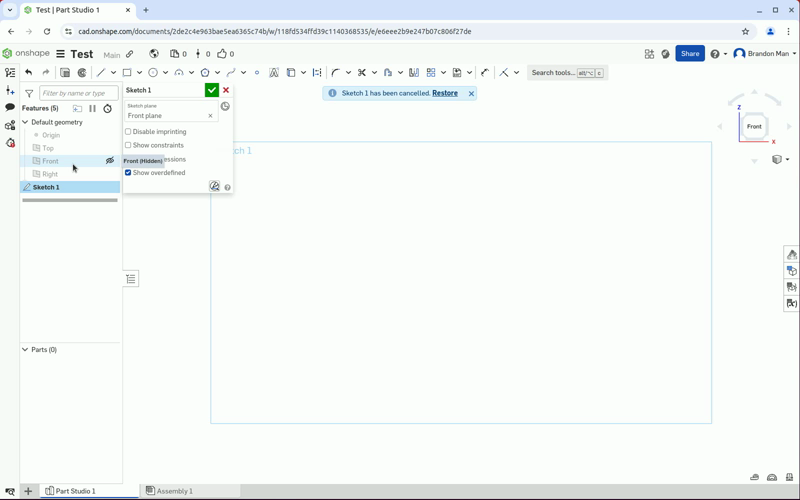
mouse_move(73, 352)
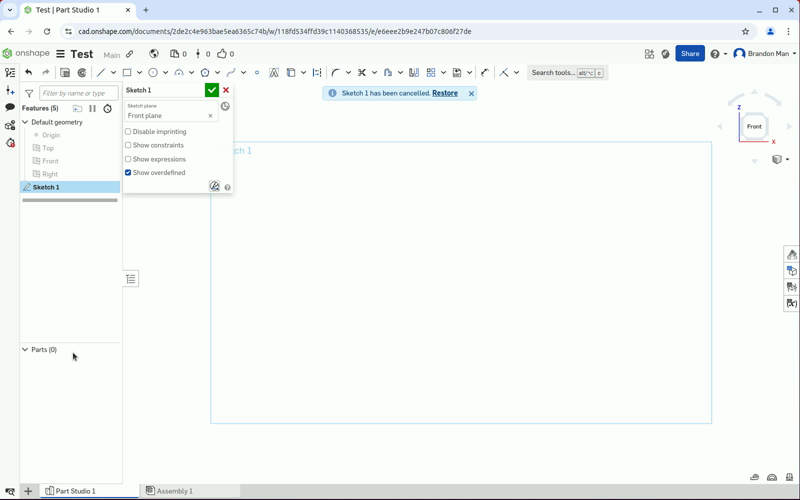
key(y)
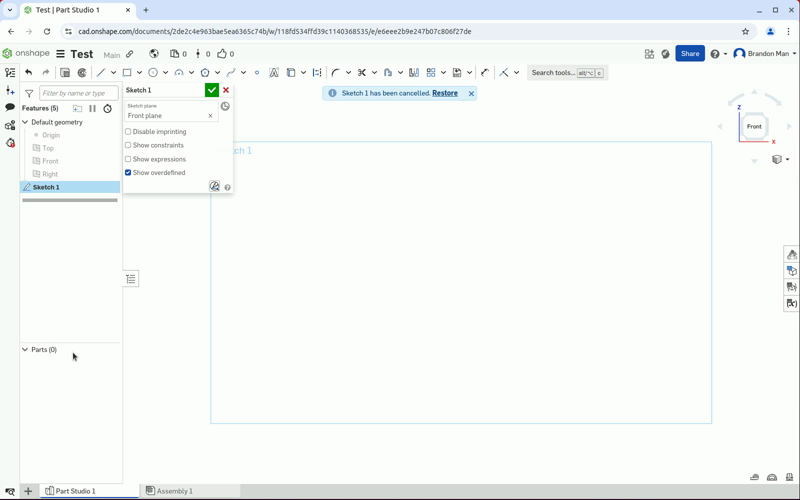
key(c)
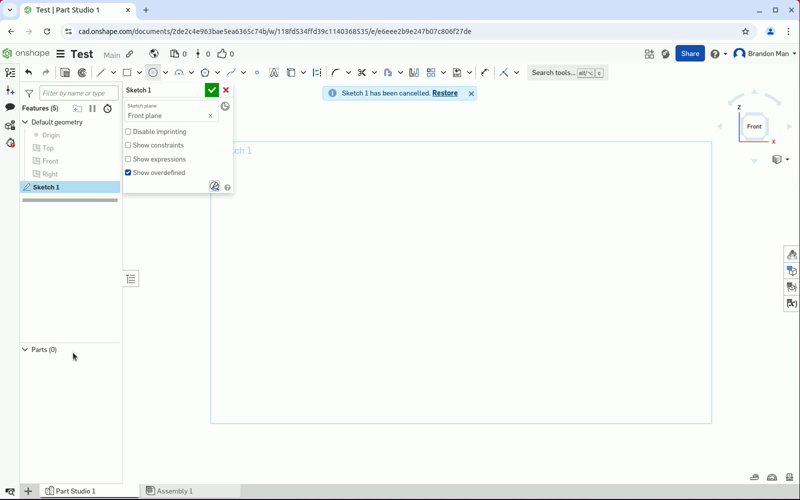
key_down(shift)
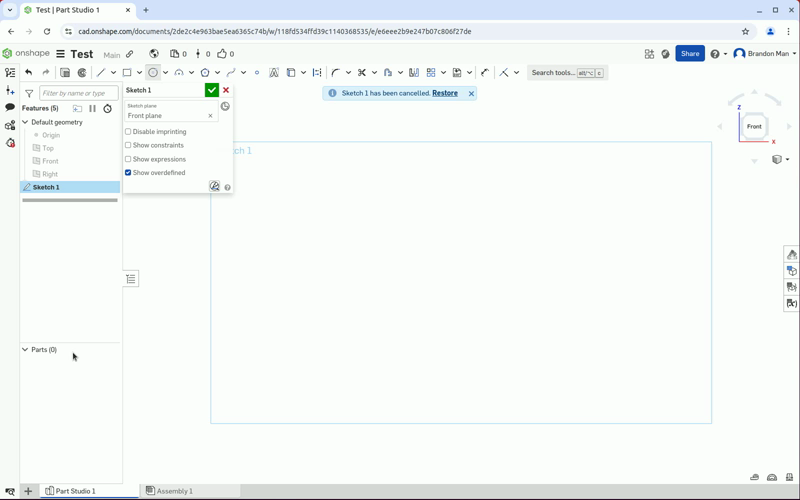
mouse_move(460, 282)
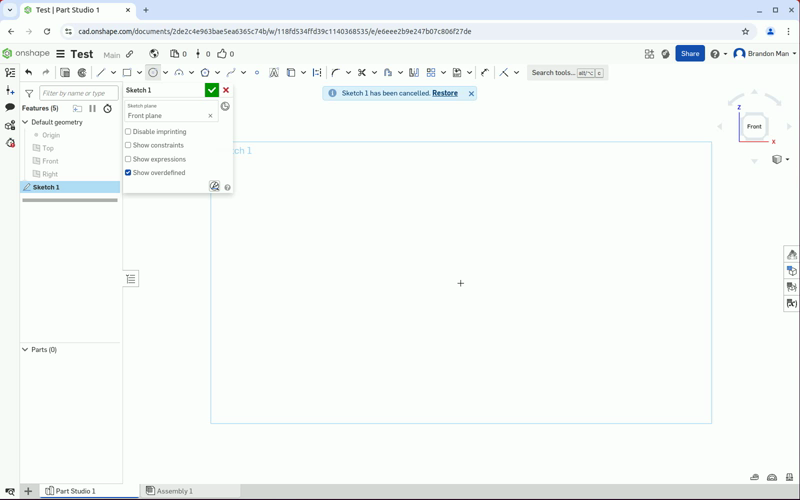
click(460, 282)
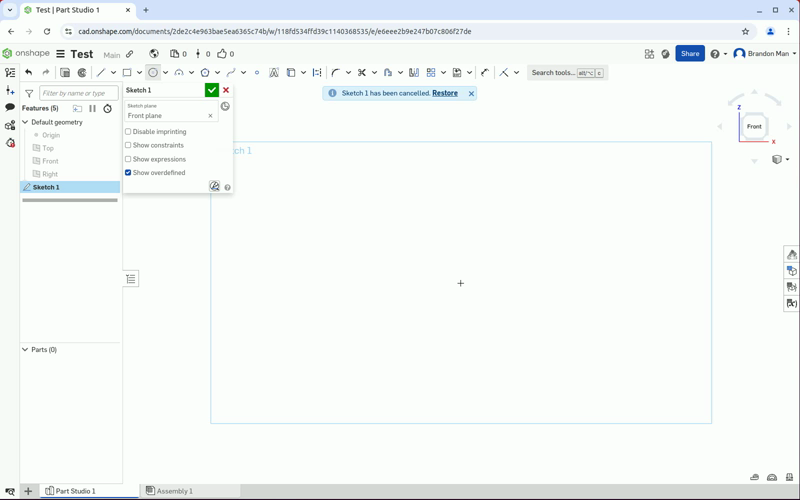
key_up(shift)
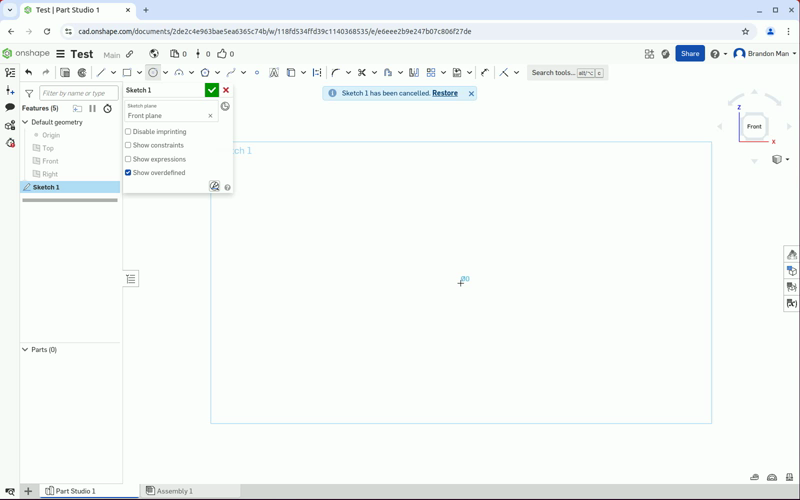
mouse_move(464, 282)
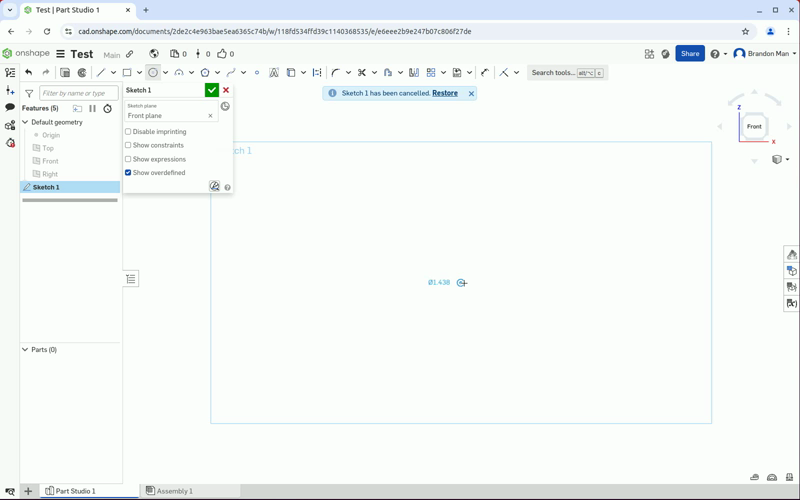
click(464, 282)
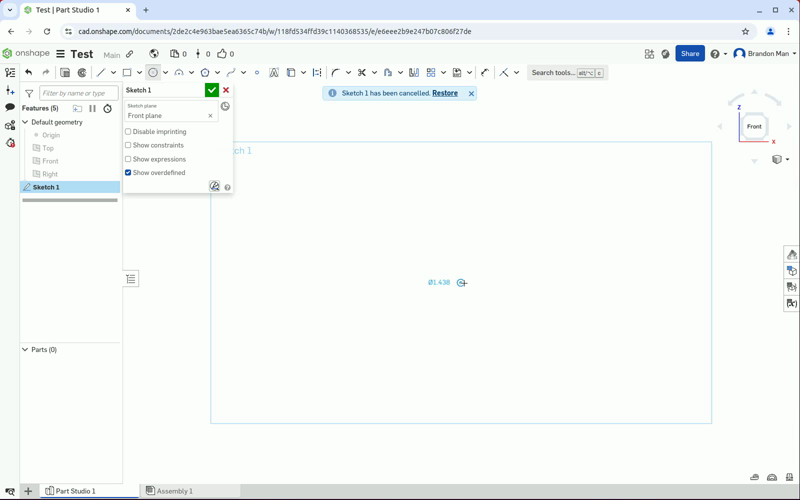
key(esc)
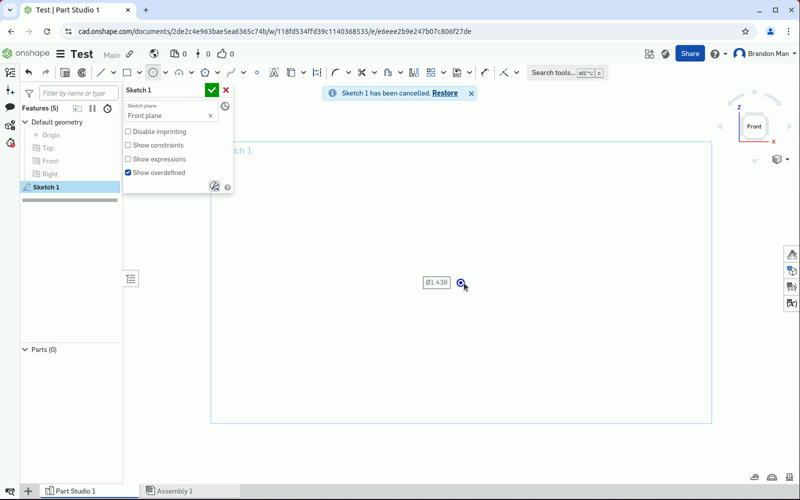
mouse_move(459, 279)
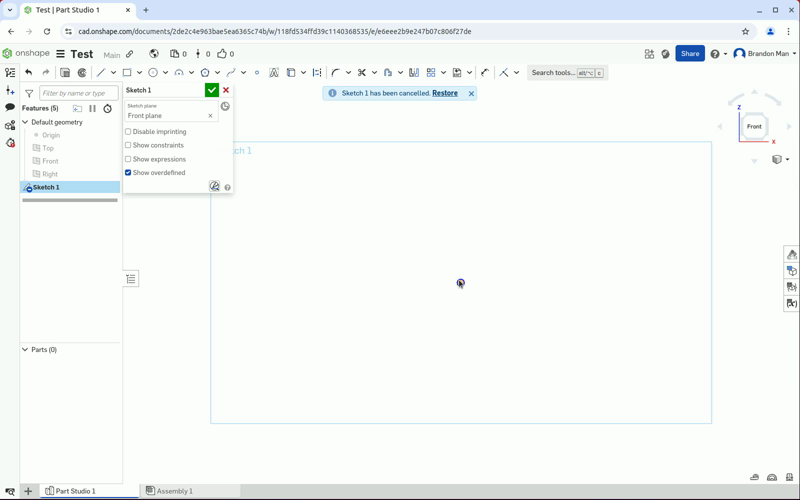
scroll(6)
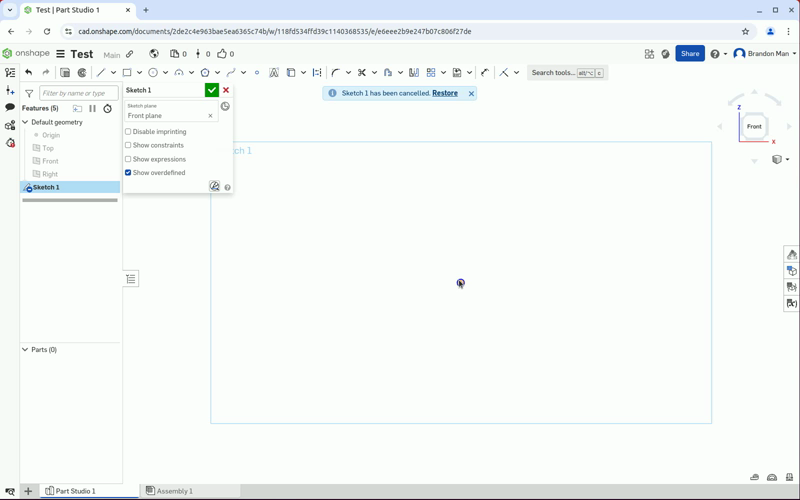
scroll(6)
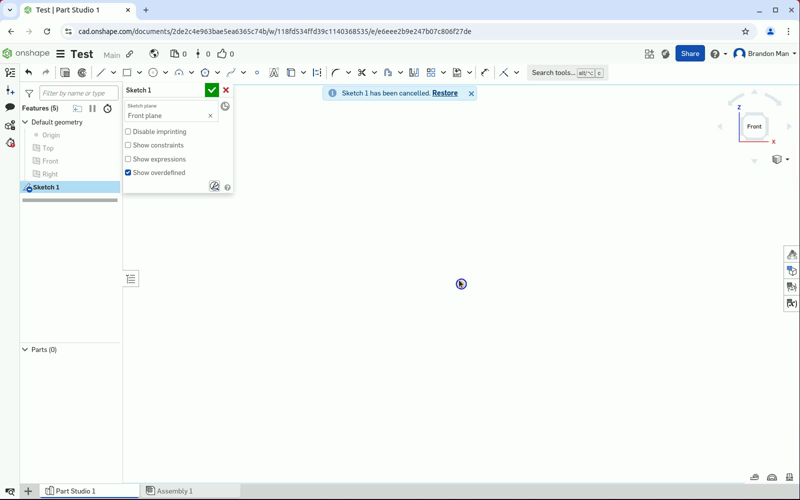
scroll(6)
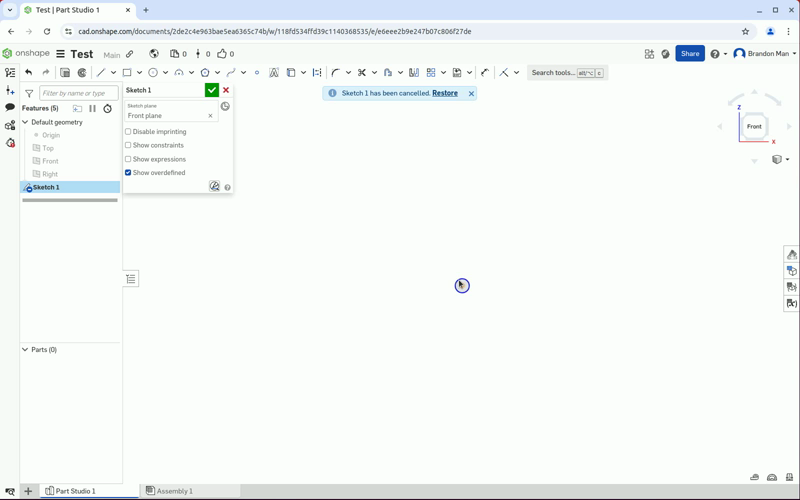
scroll(6)
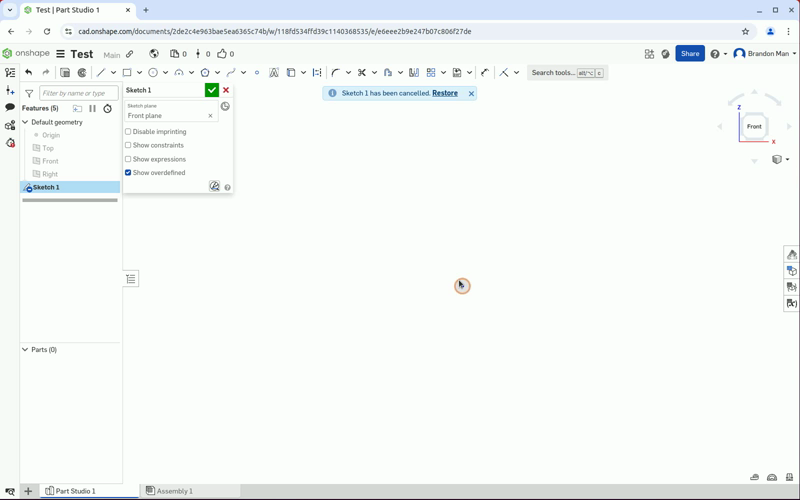
scroll(6)
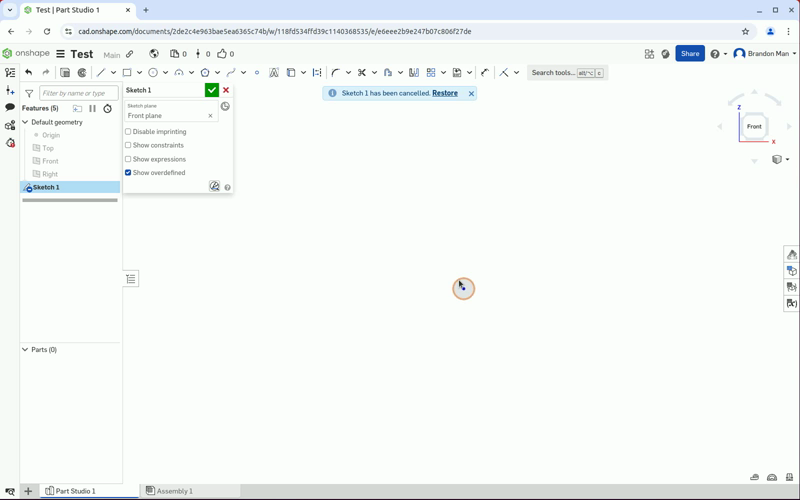
scroll(6)
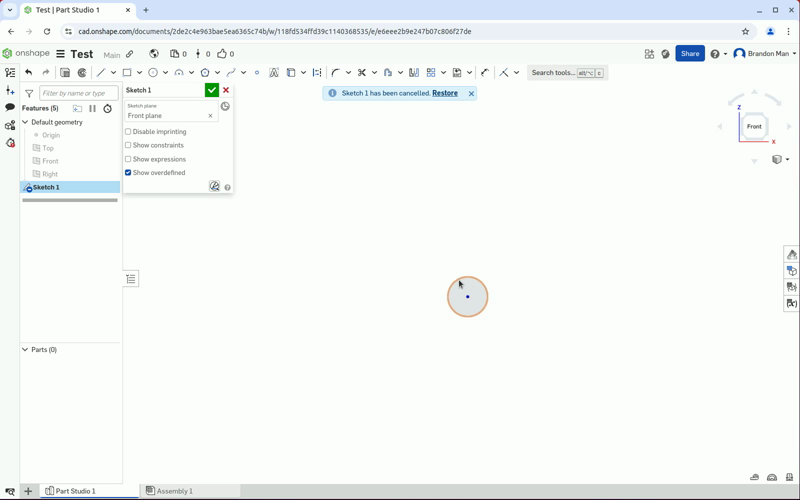
scroll(6)
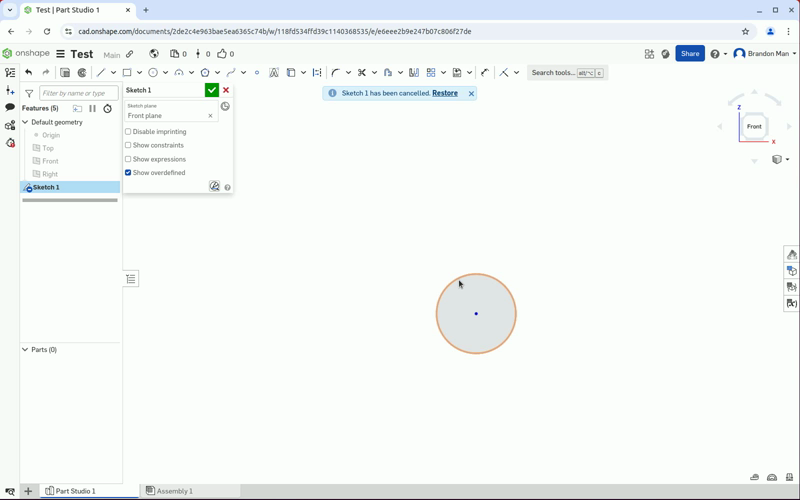
click(459, 279)
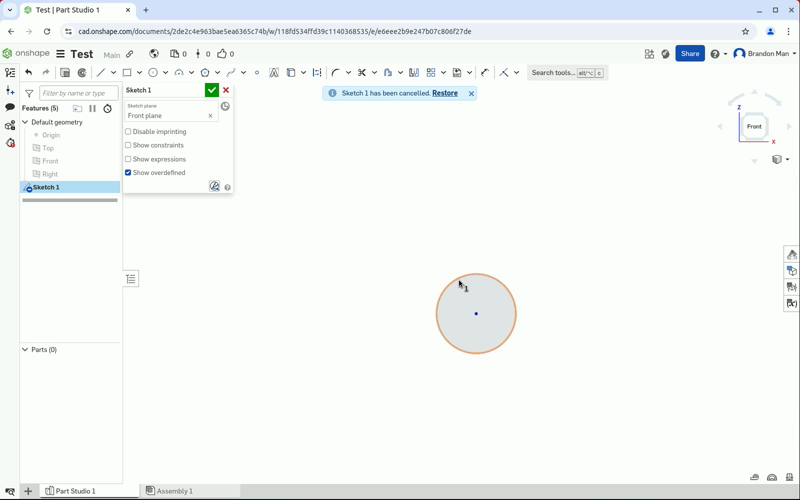
scroll(-6)
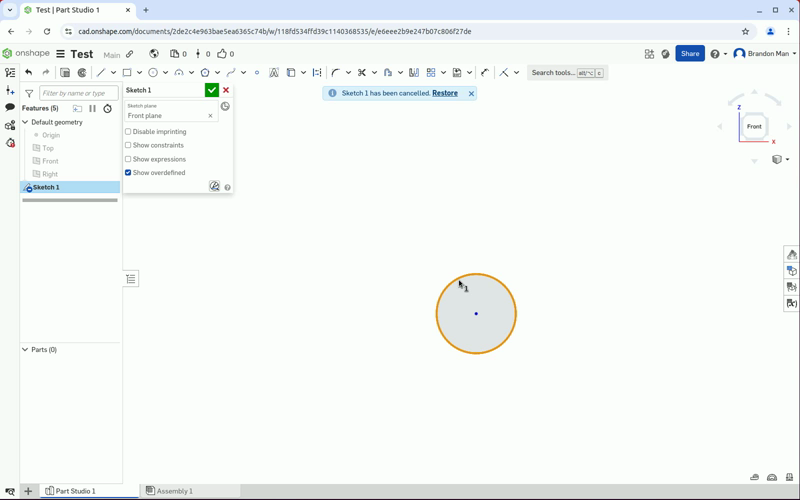
scroll(-6)
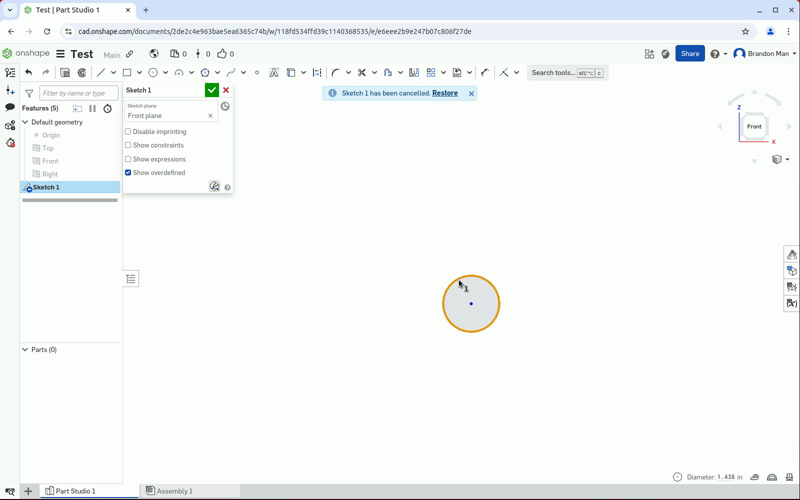
scroll(-6)
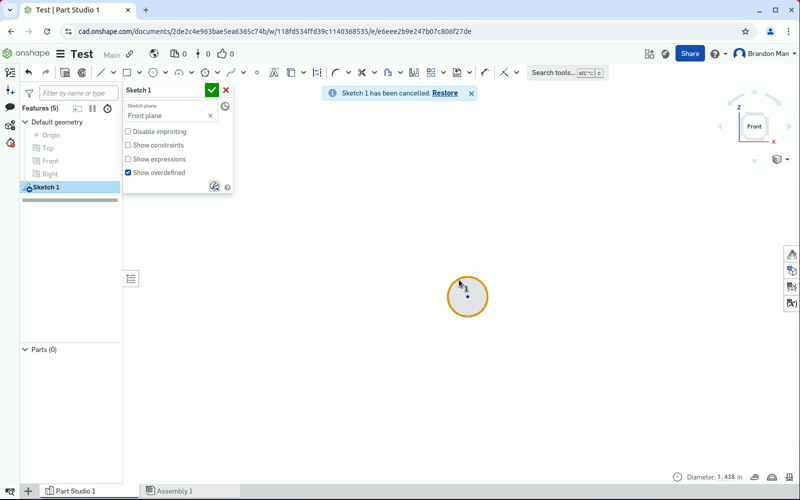
scroll(-6)
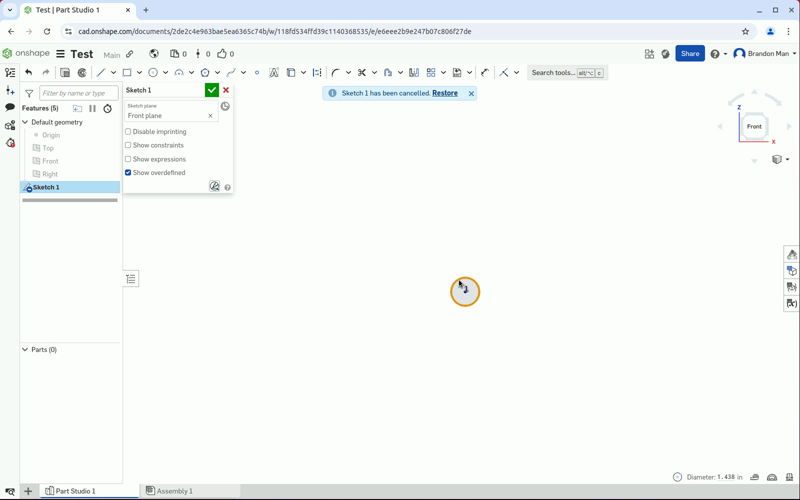
scroll(-6)
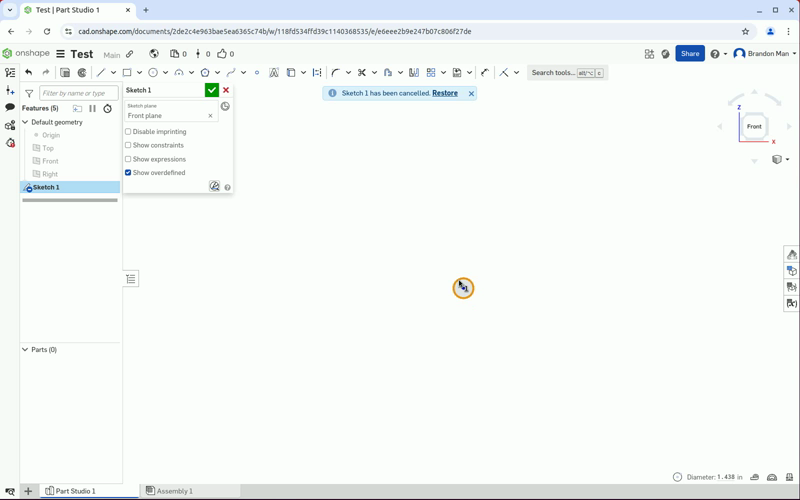
scroll(-6)
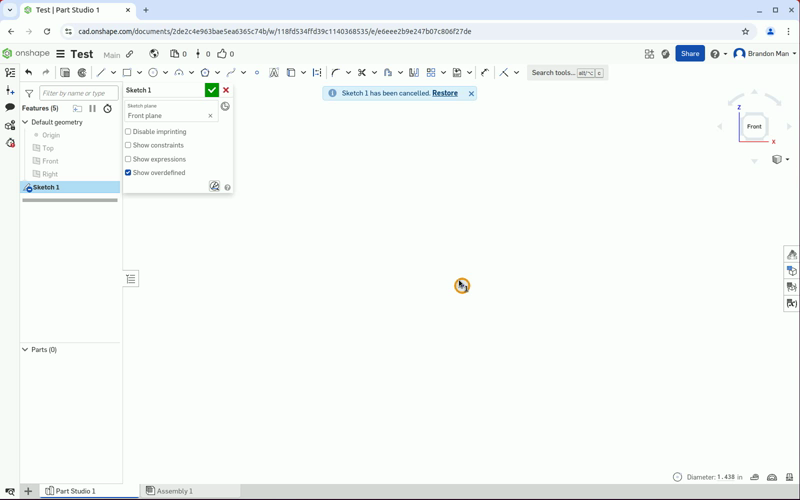
scroll(-6)
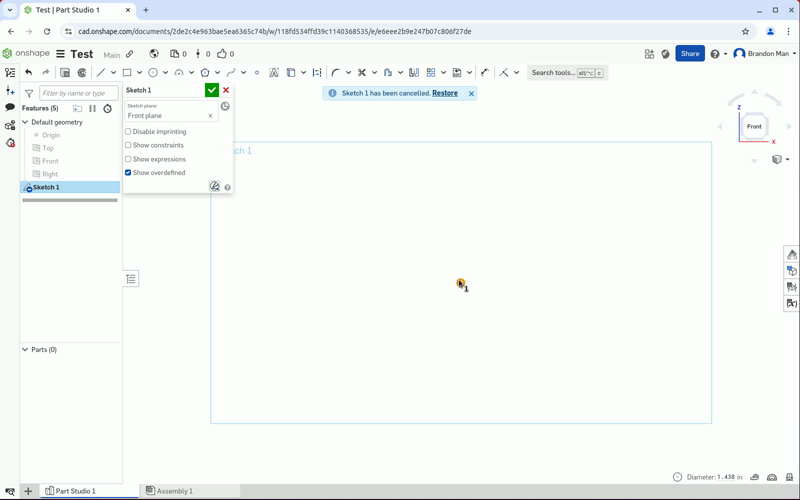
mouse_move(73, 352)
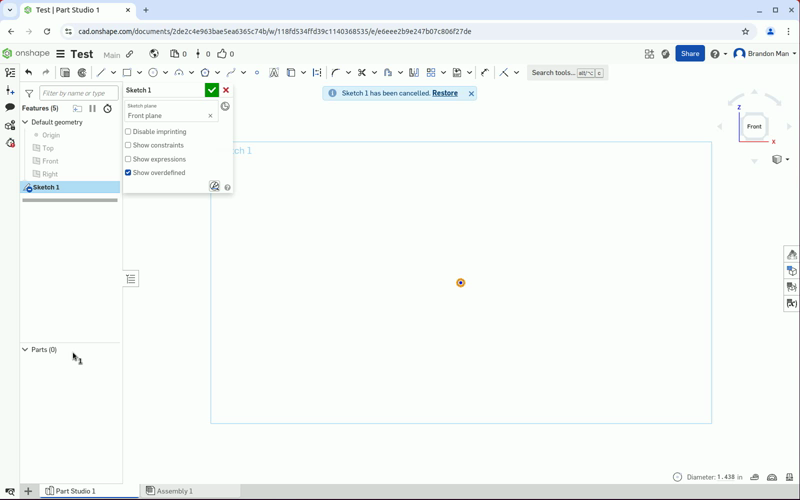
key(shift+y)
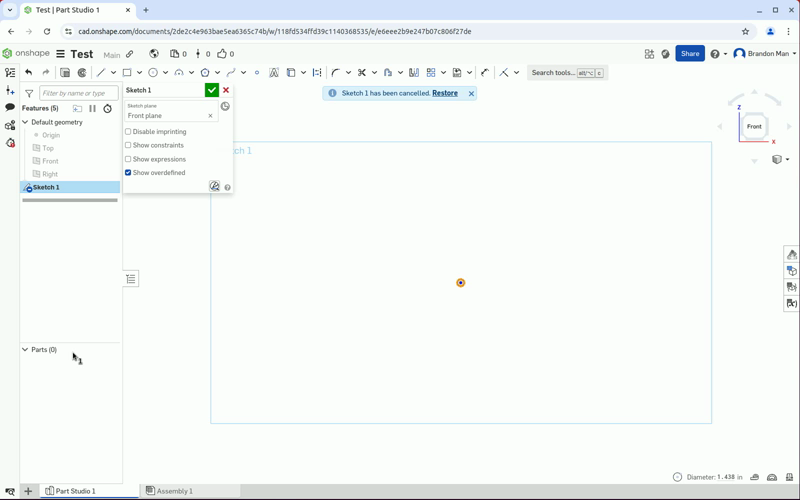
key(shift+e)
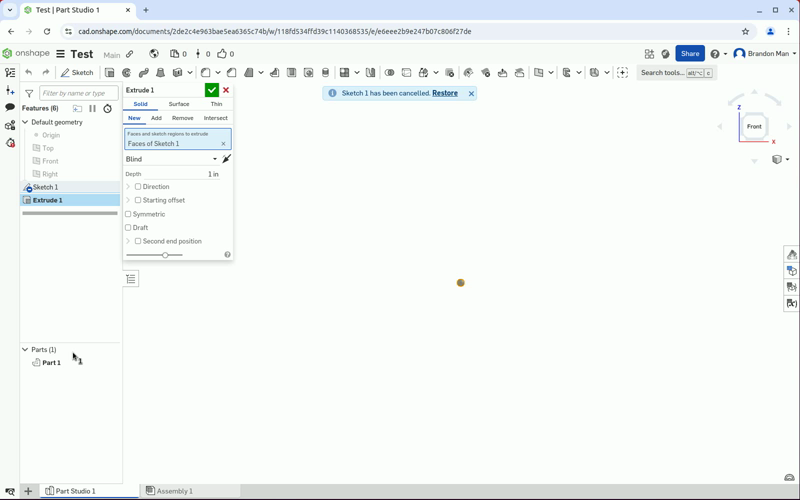
mouse_move(143, 106)
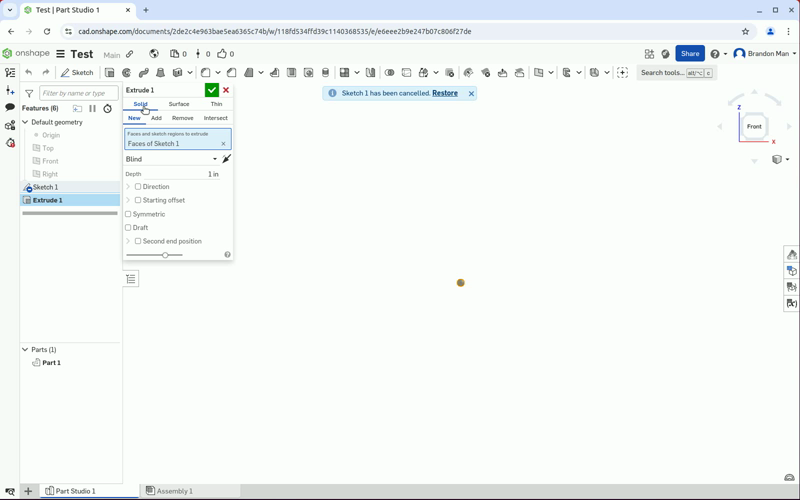
click(143, 106)
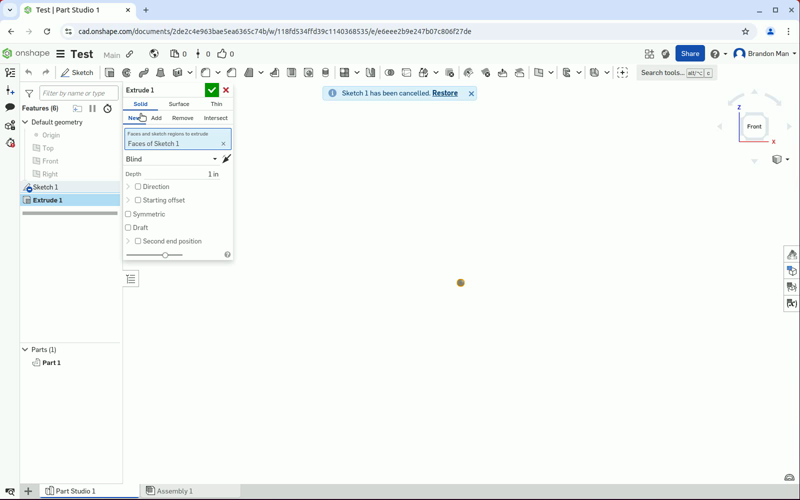
mouse_move(137, 120)
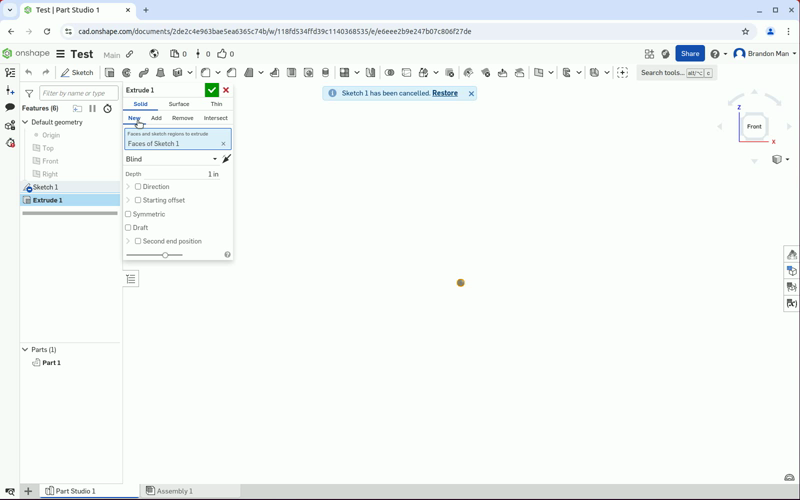
click(137, 120)
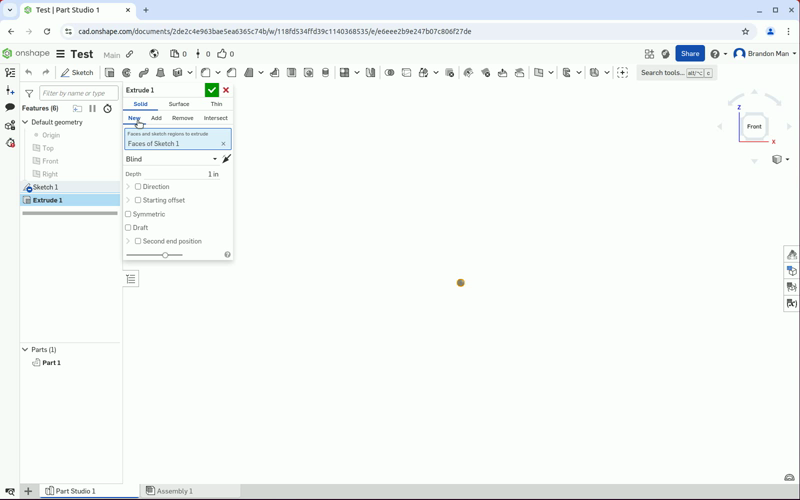
key(tab, 4)
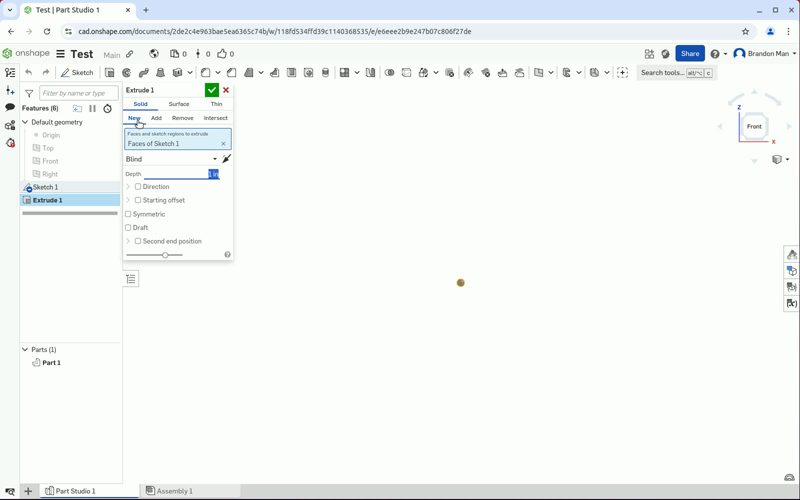
text(22.386)
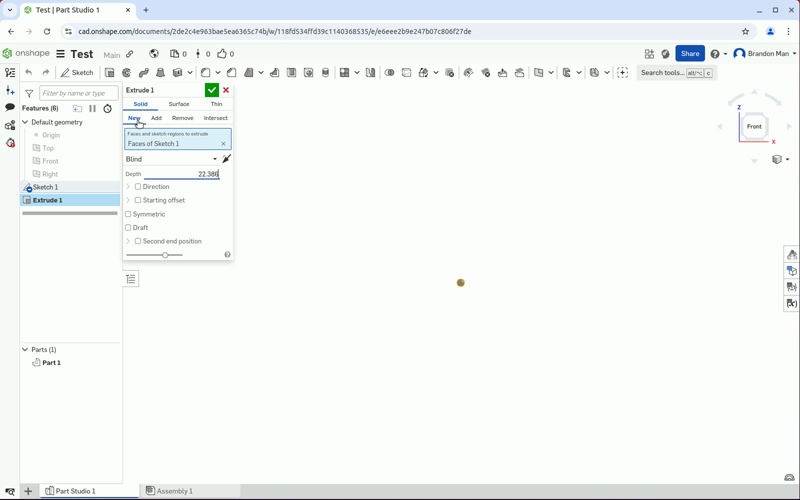
key(tab, 3)
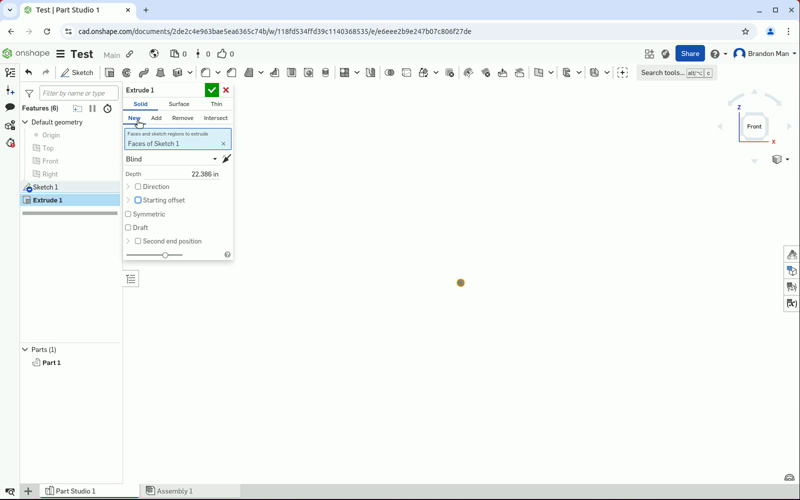
key(tab, 2)
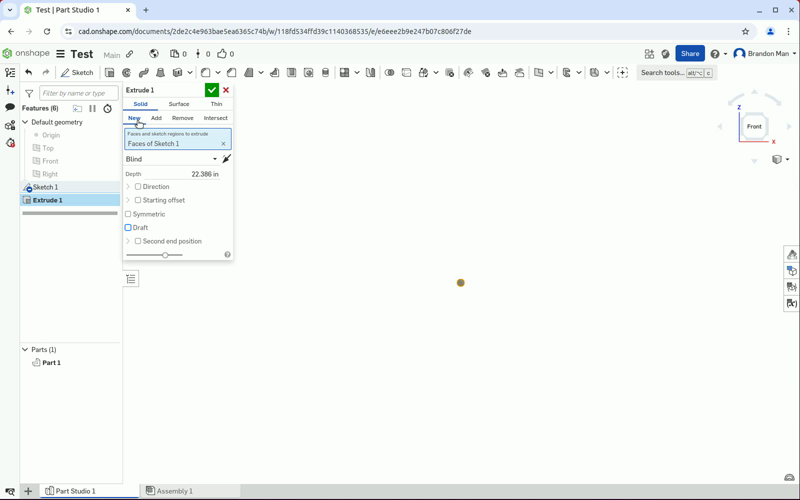
key(space)
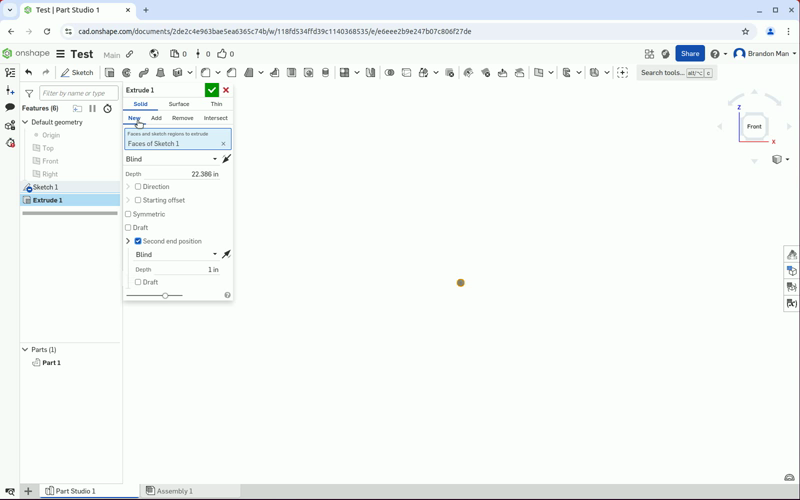
key(tab, 3)
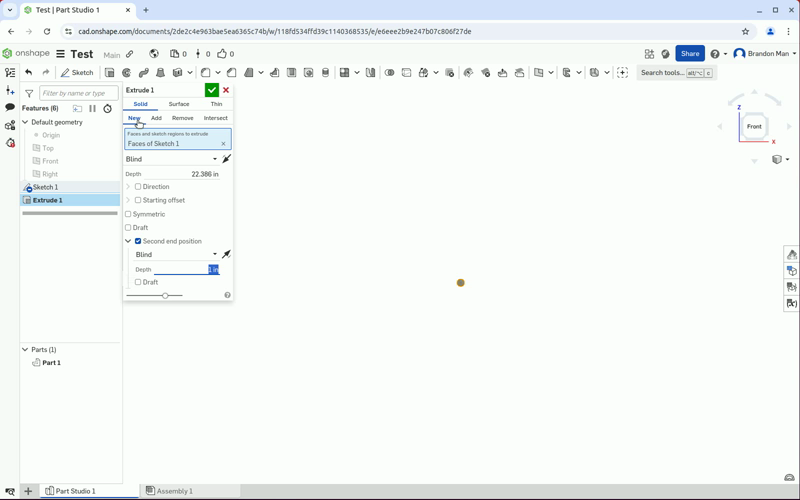
text(22.386)
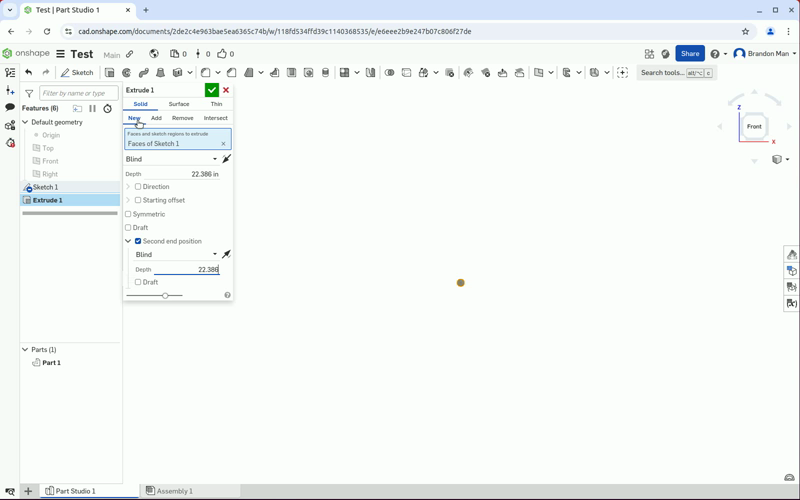
key(enter)
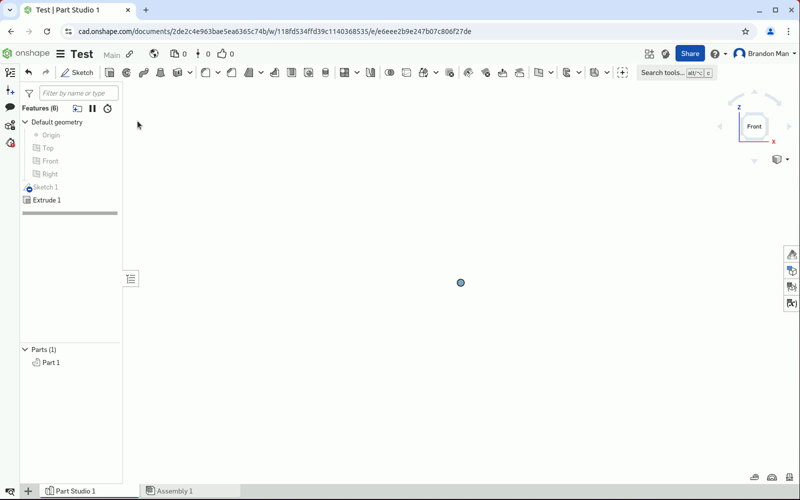
key(shift+h)
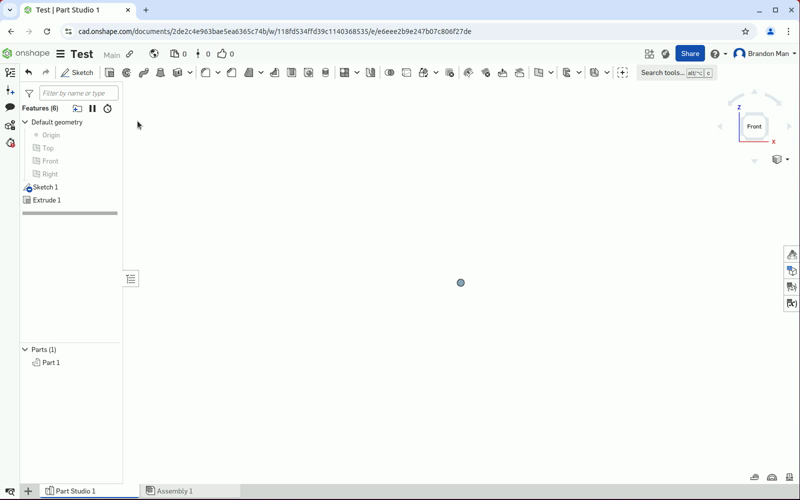
key(shift+h)
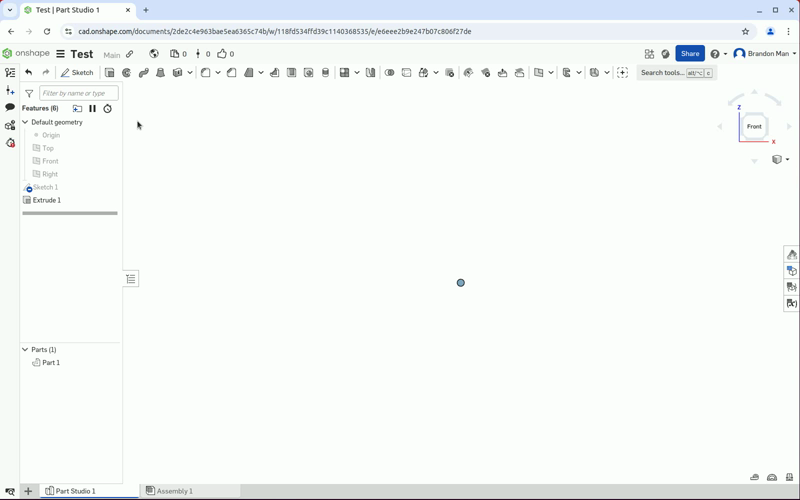
mouse_move(73, 189)
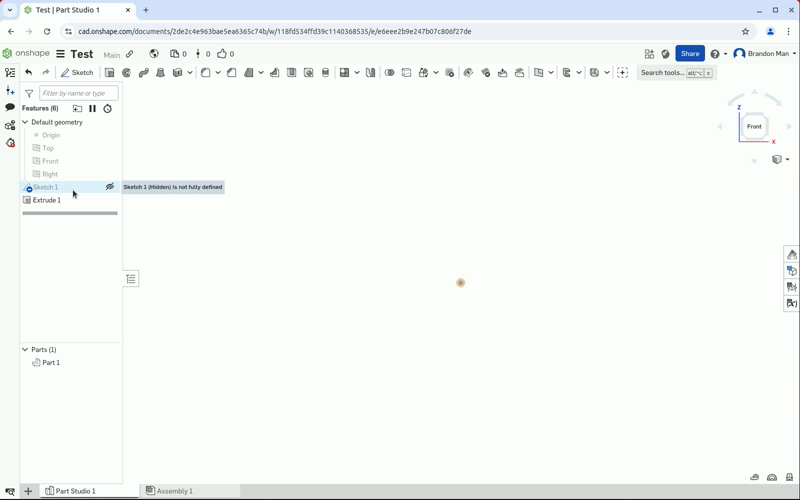
click(73, 189)
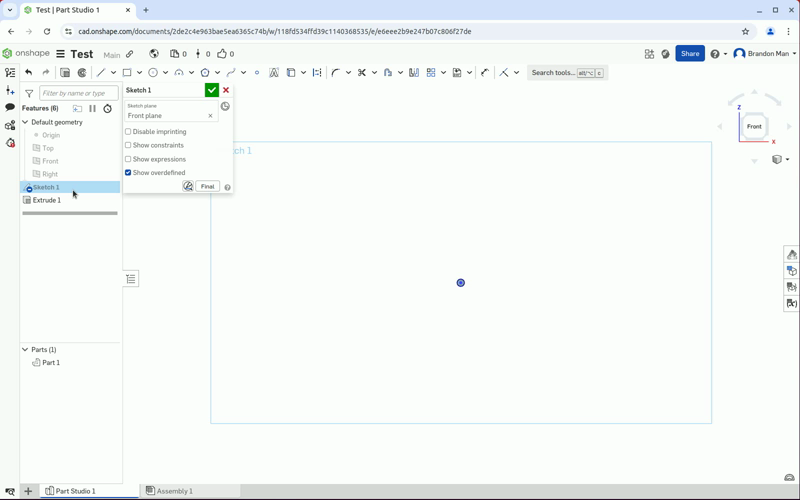
mouse_move(229, 92)
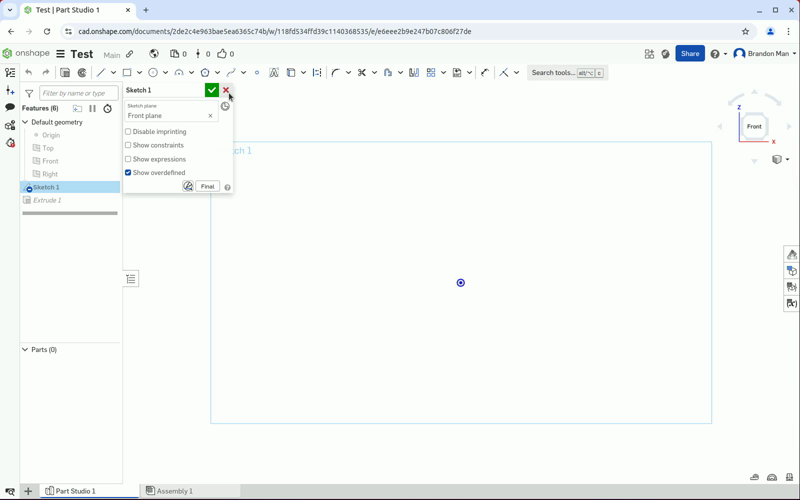
click(229, 92)
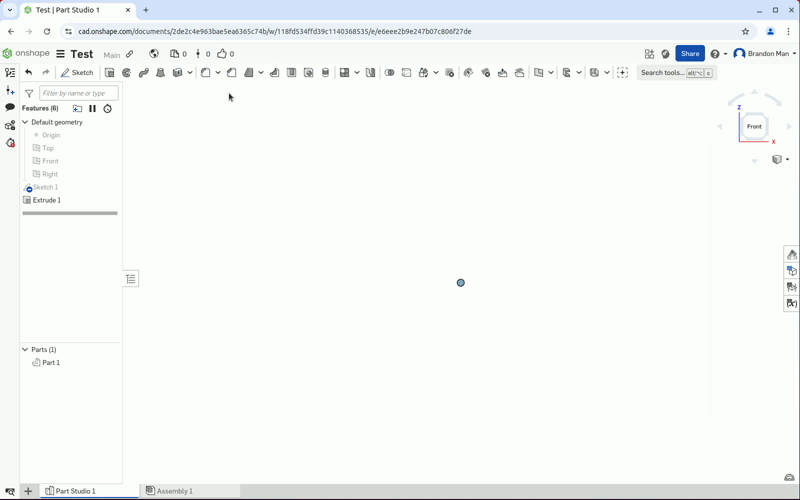
mouse_move(73, 352)
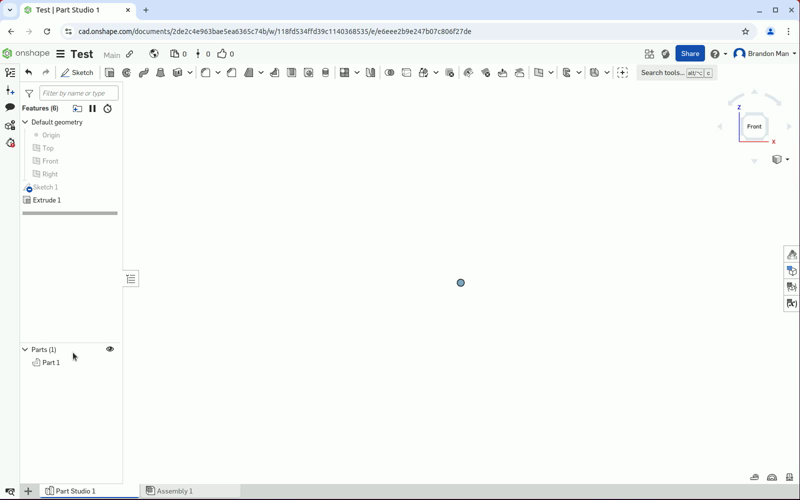
key(y)
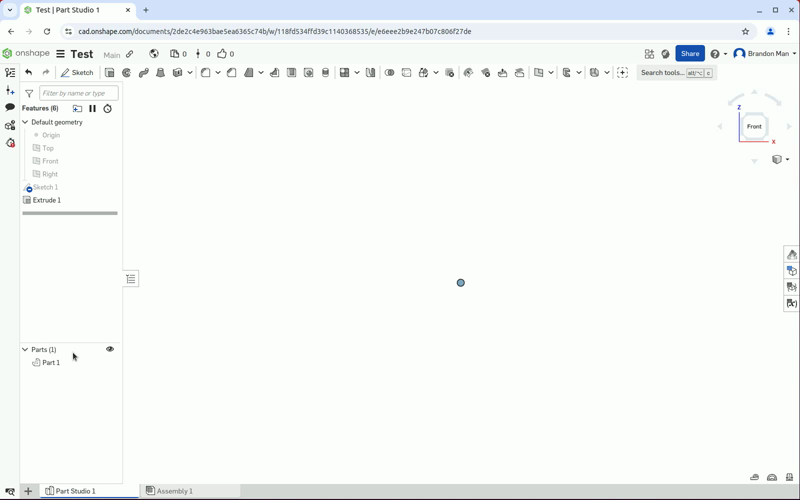
key(shift+p)
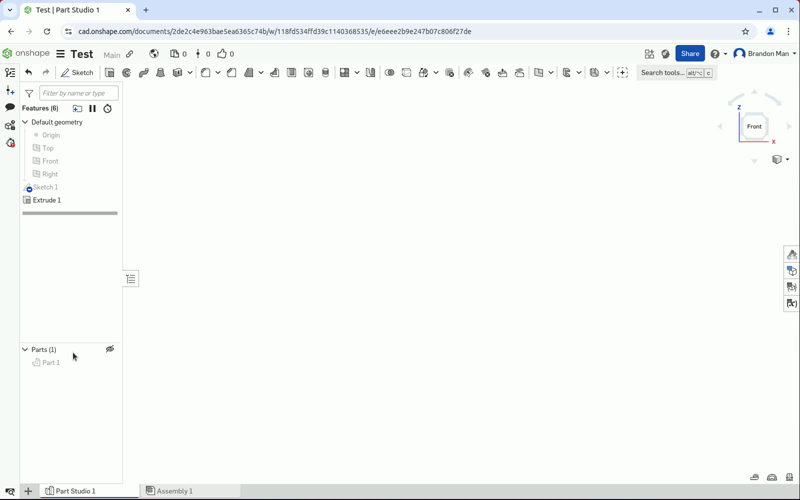
key(space)
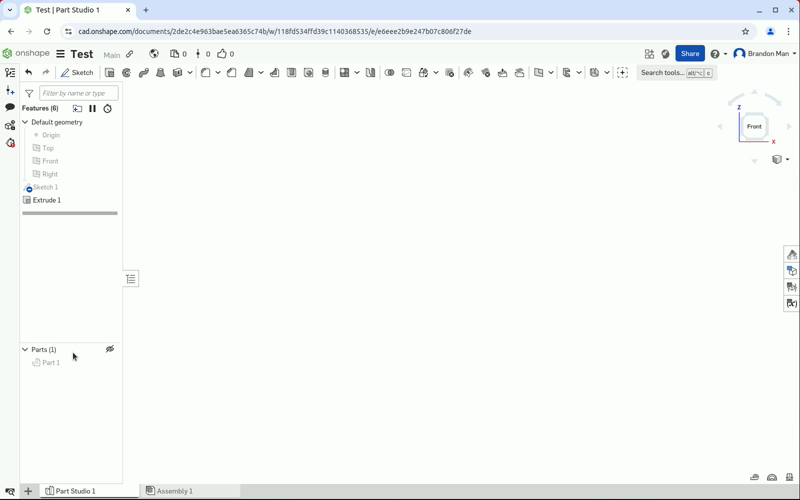
key_down(shift)
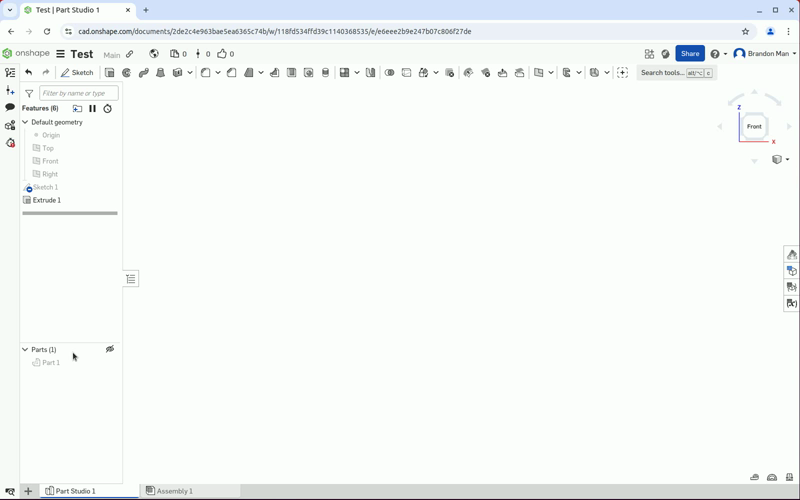
key(down)
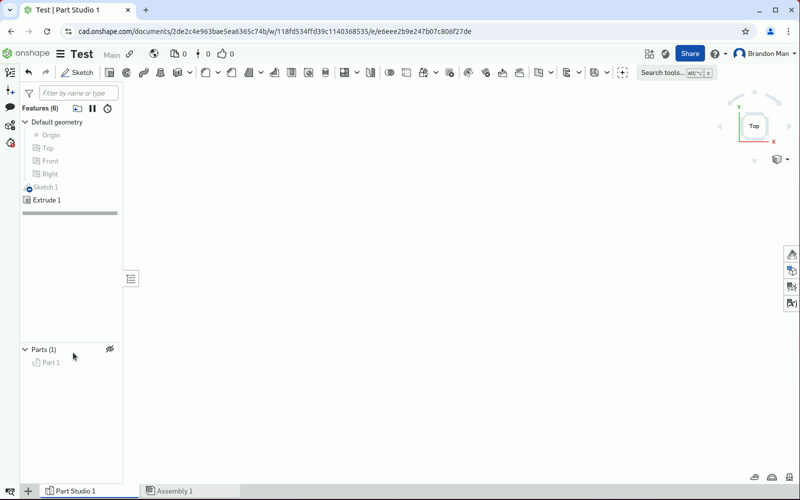
key_up(shift)
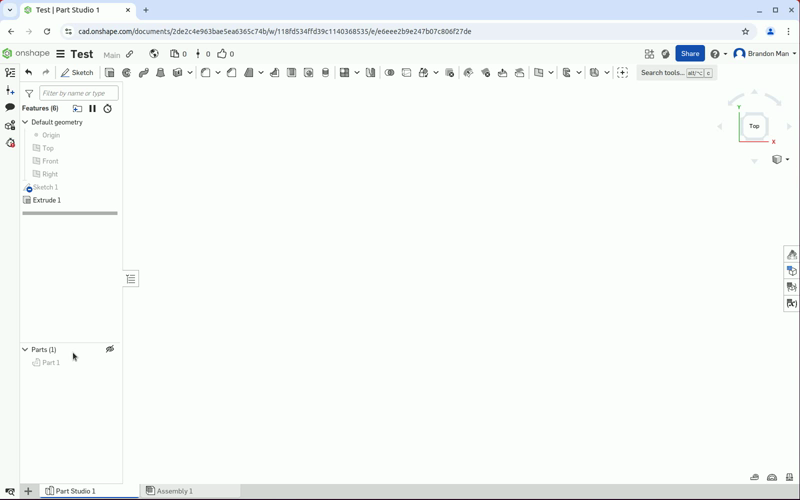
mouse_move(73, 352)
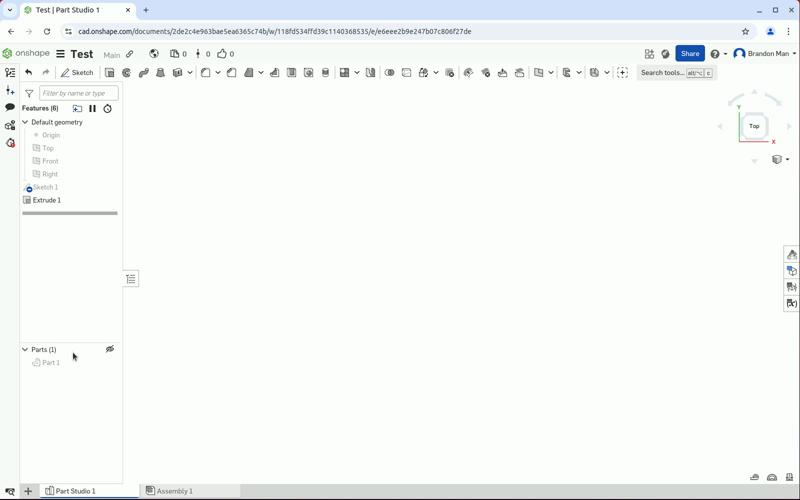
key(shift+y)
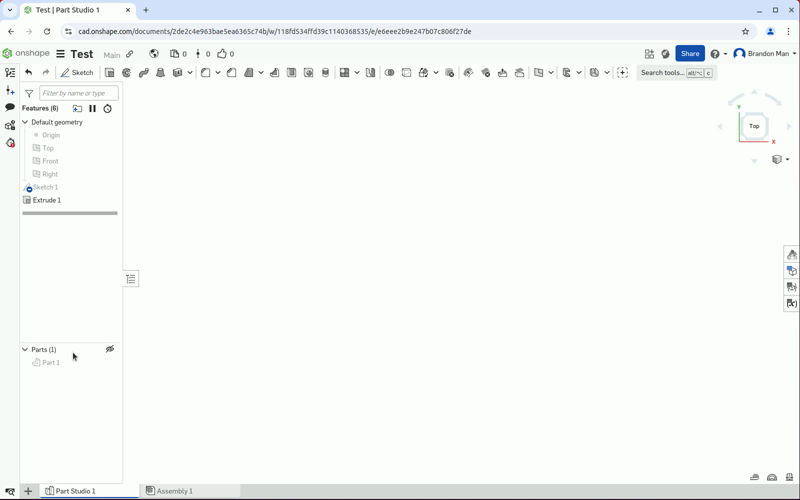
key(shift+s)
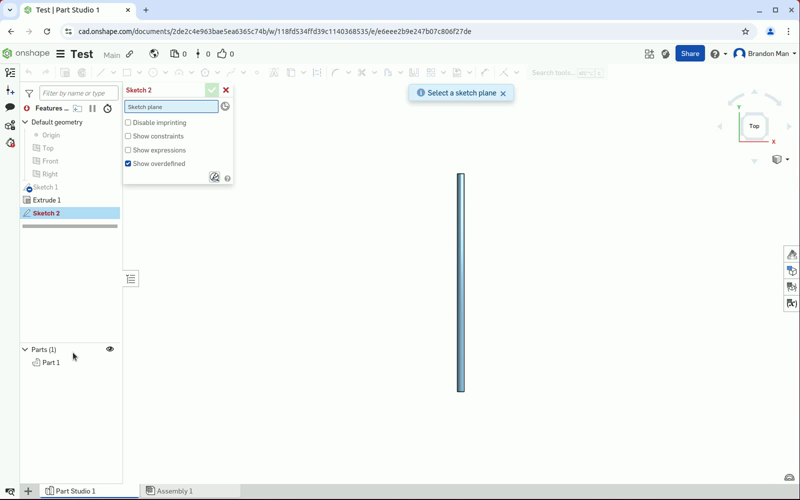
mouse_move(73, 150)
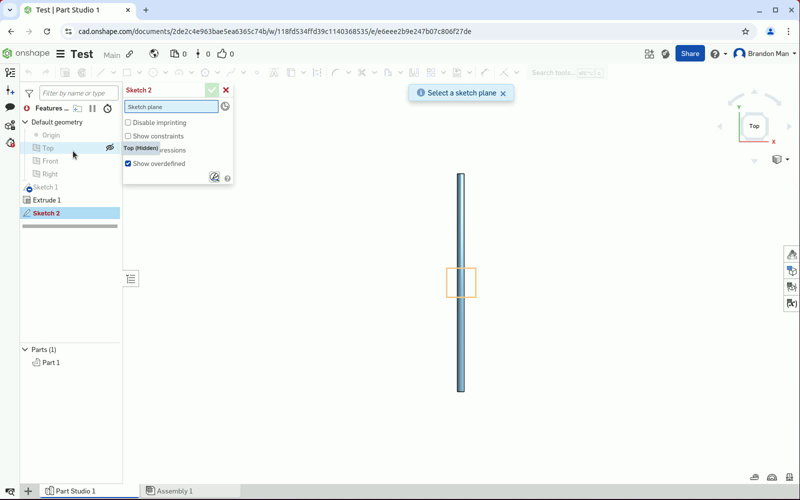
click(73, 150)
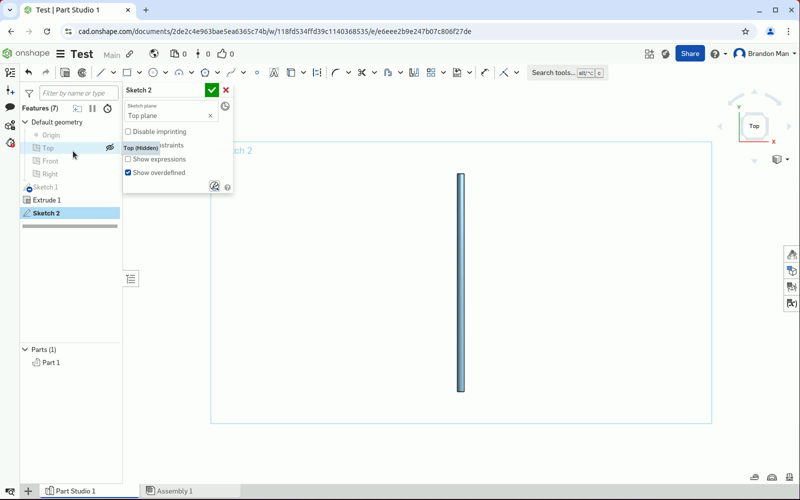
mouse_move(73, 352)
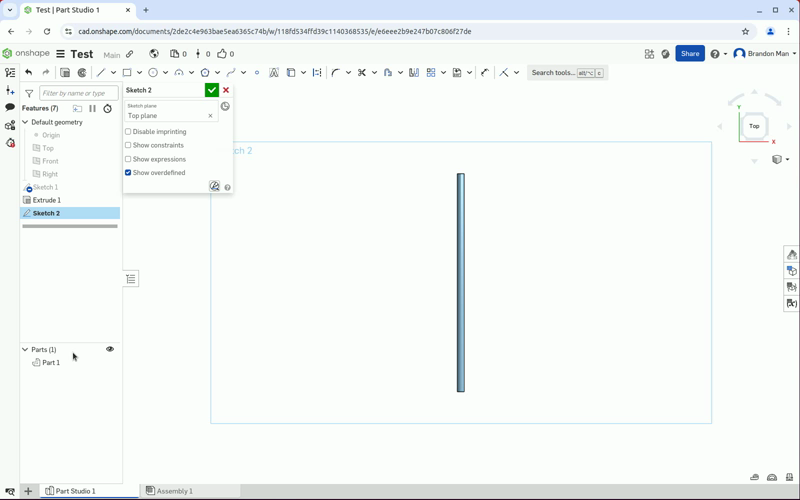
key(y)
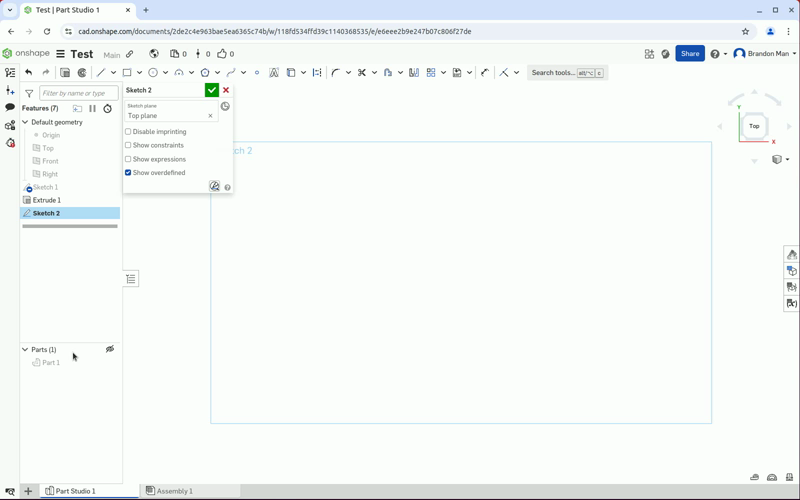
key(l)
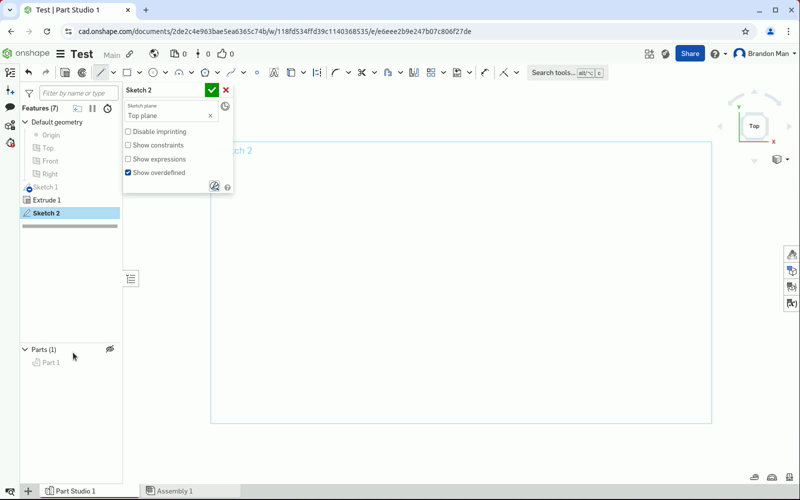
key_down(shift)
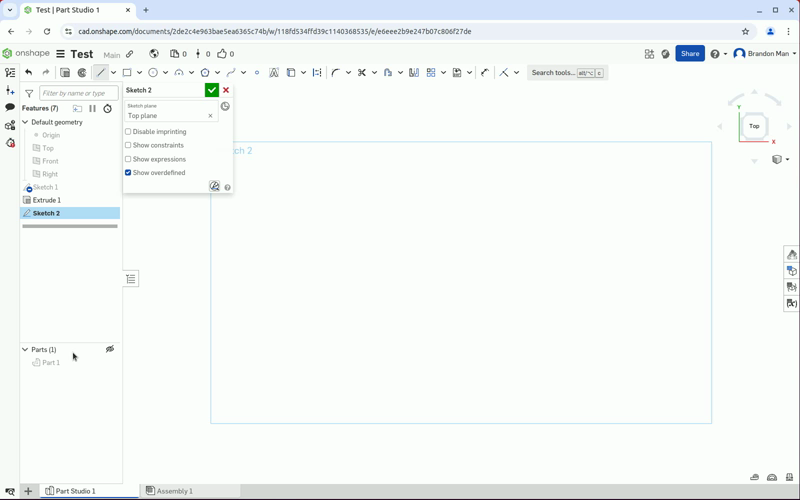
mouse_move(348, 365)
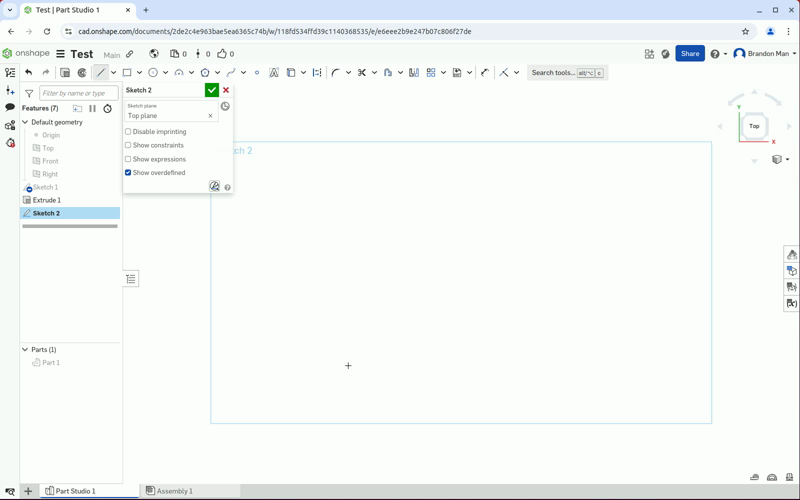
click(348, 365)
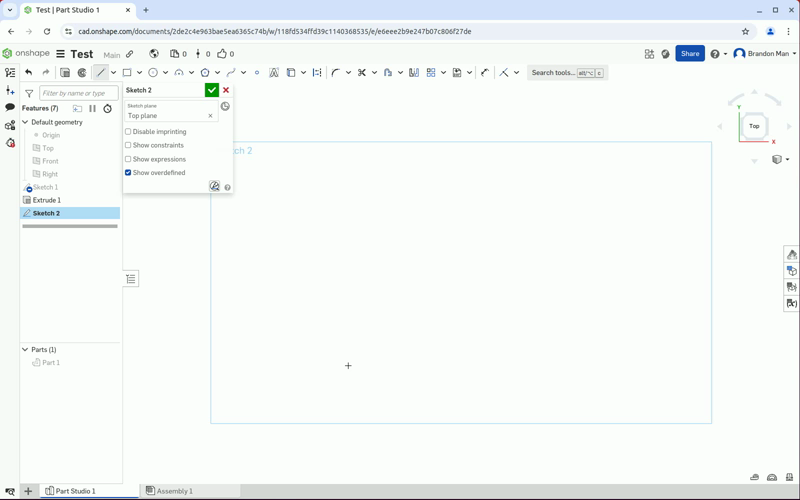
key_up(shift)
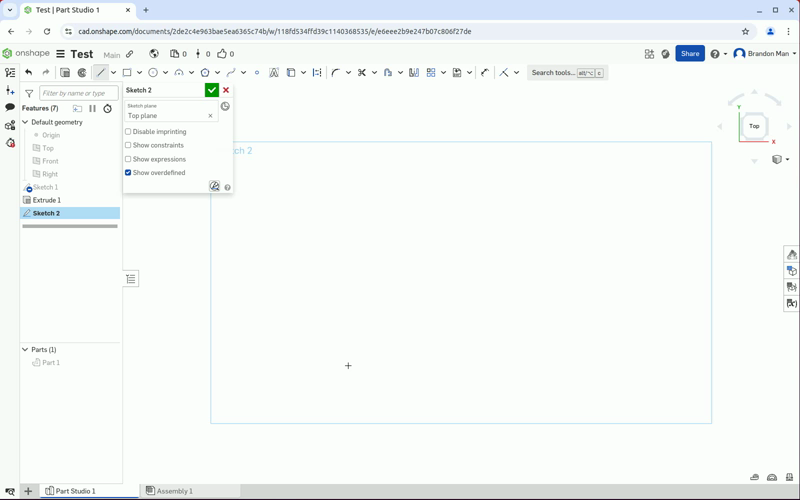
key_down(shift)
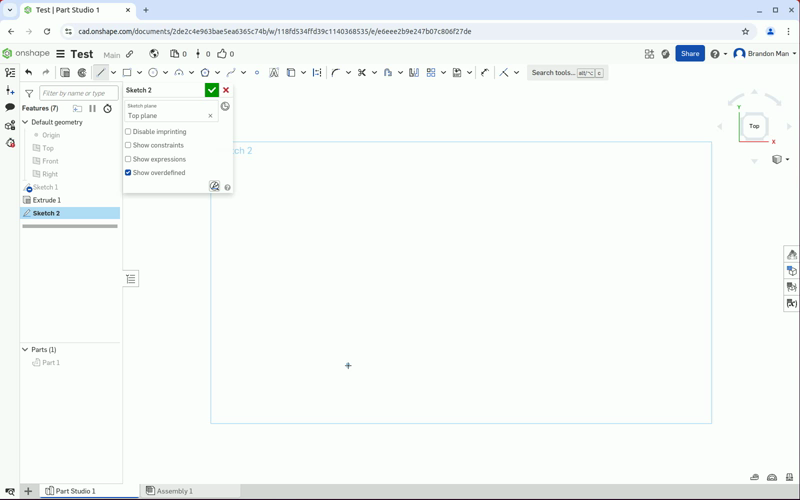
mouse_move(572, 365)
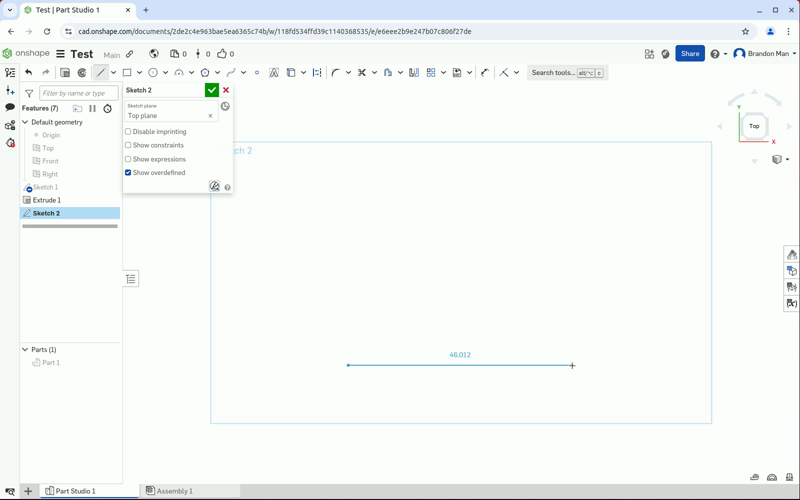
click(572, 365)
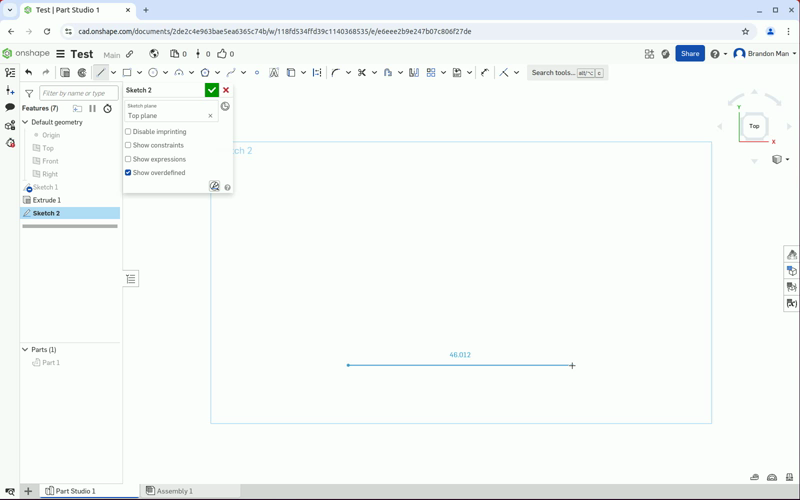
key_up(shift)
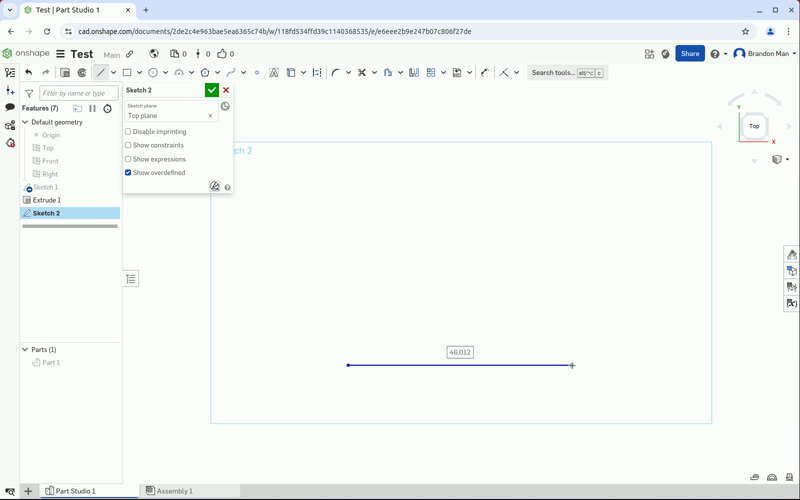
key_down(shift)
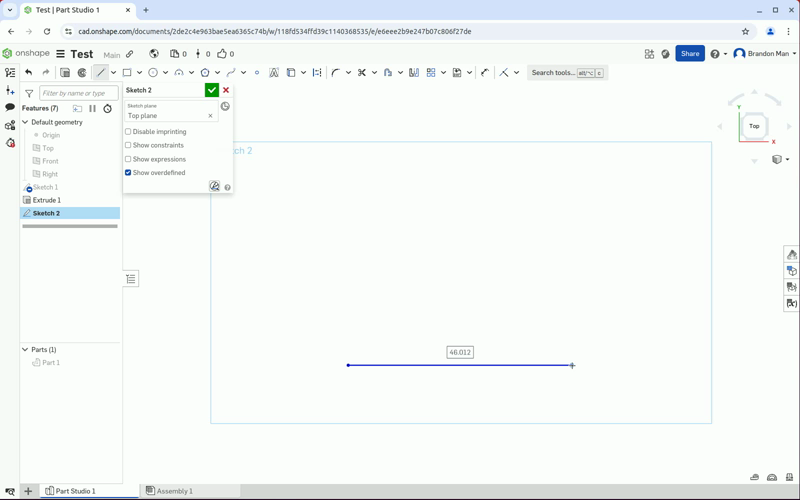
mouse_move(572, 202)
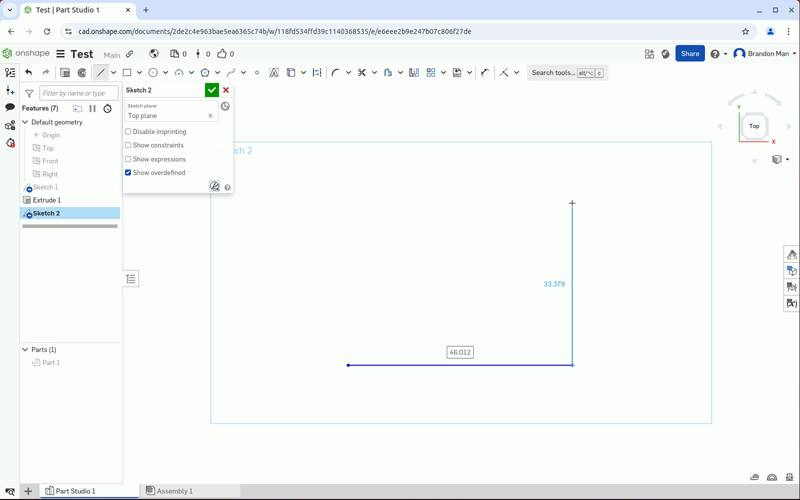
click(572, 202)
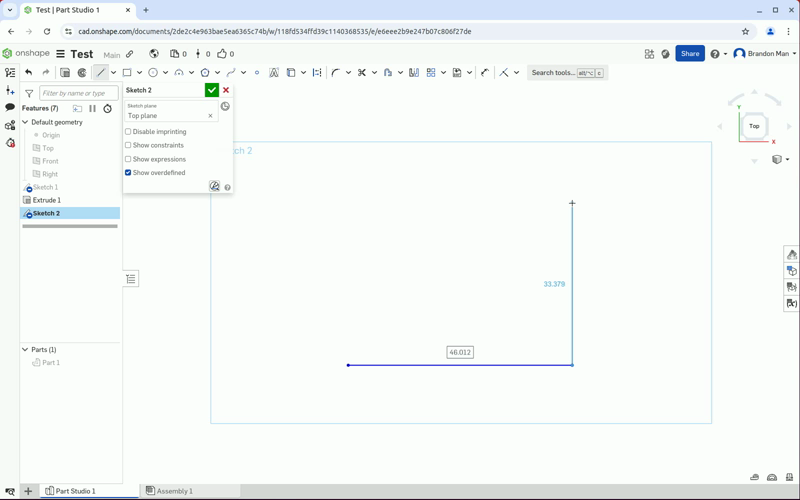
key_up(shift)
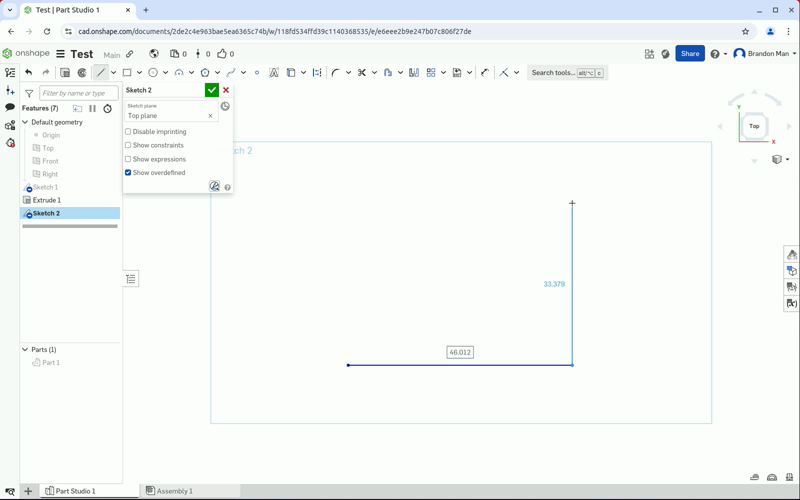
key_down(shift)
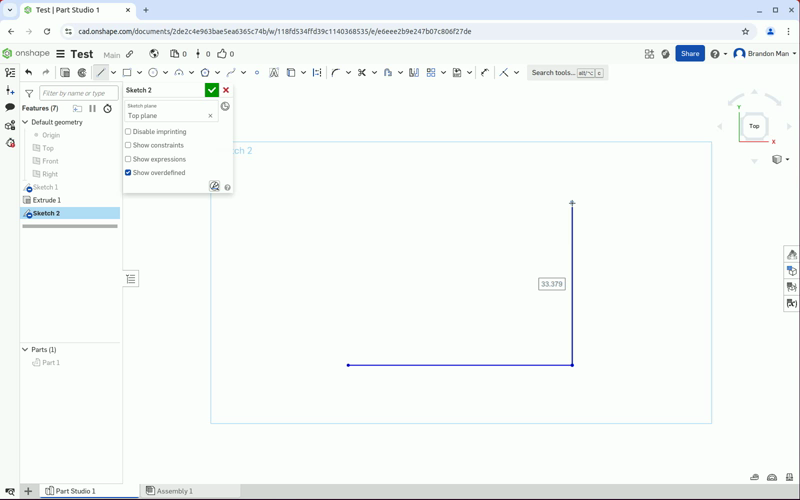
mouse_move(348, 202)
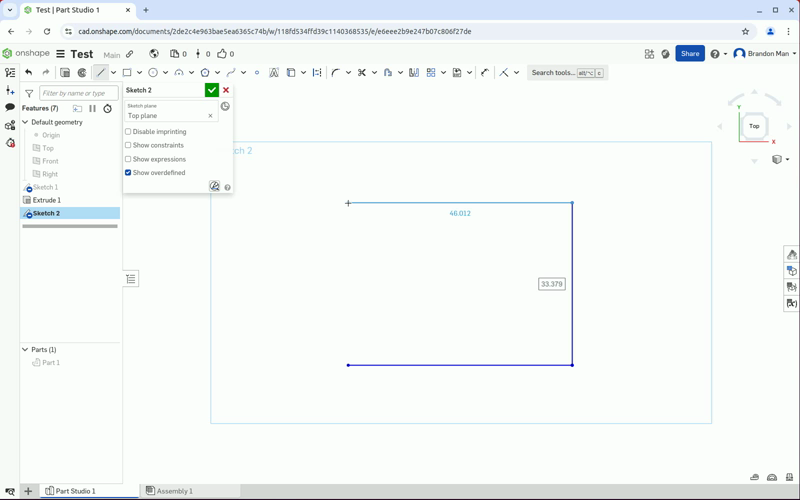
click(348, 202)
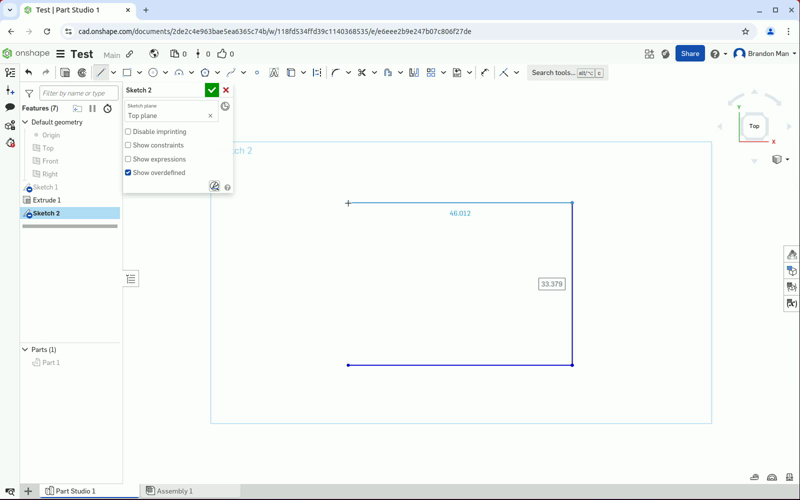
key_up(shift)
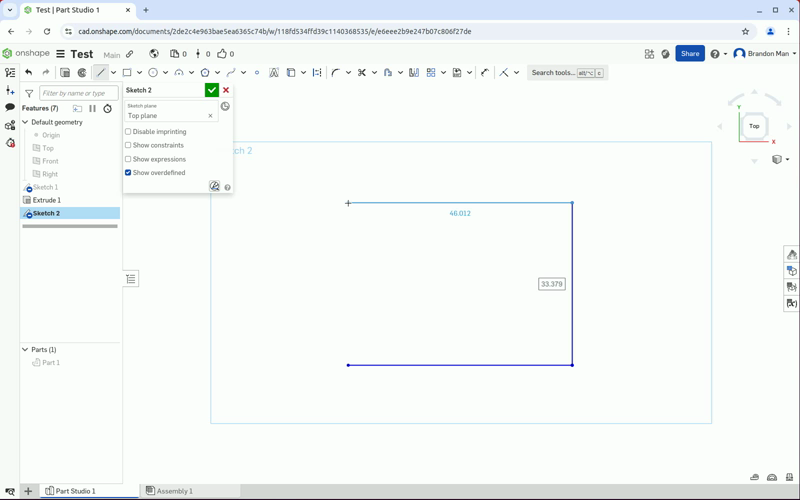
key_down(shift)
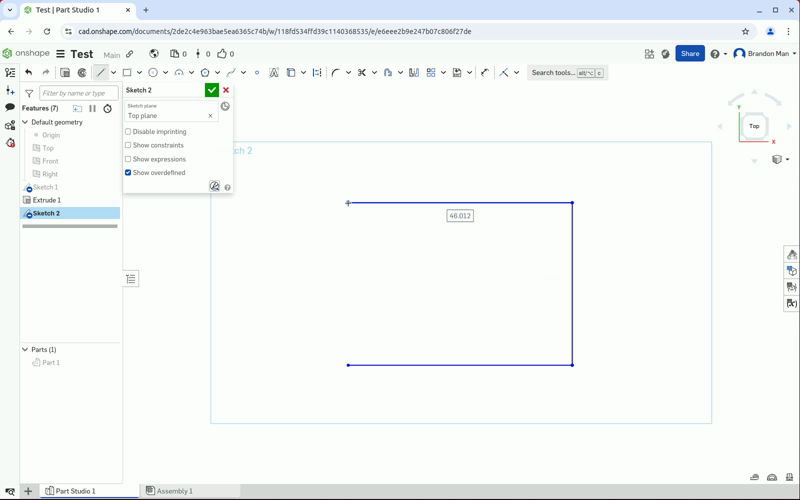
mouse_move(348, 365)
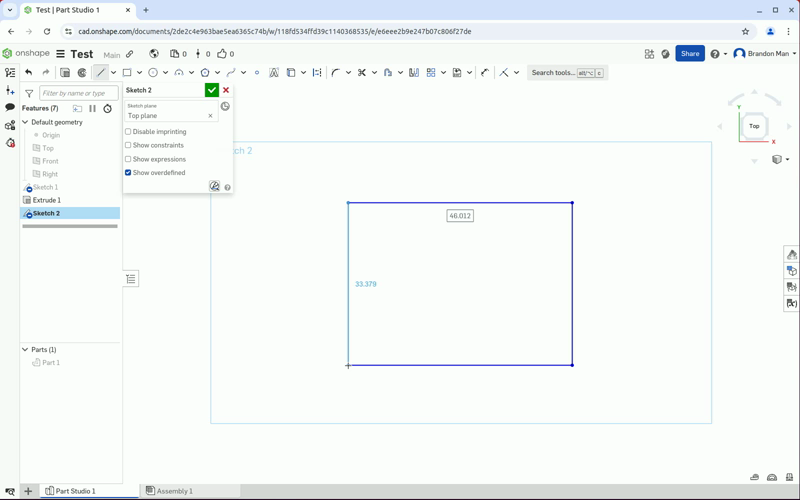
key_up(shift)
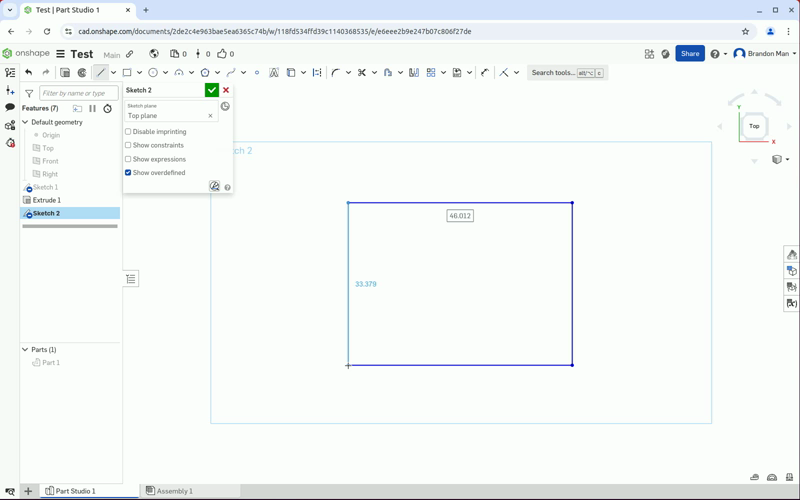
click(348, 365)
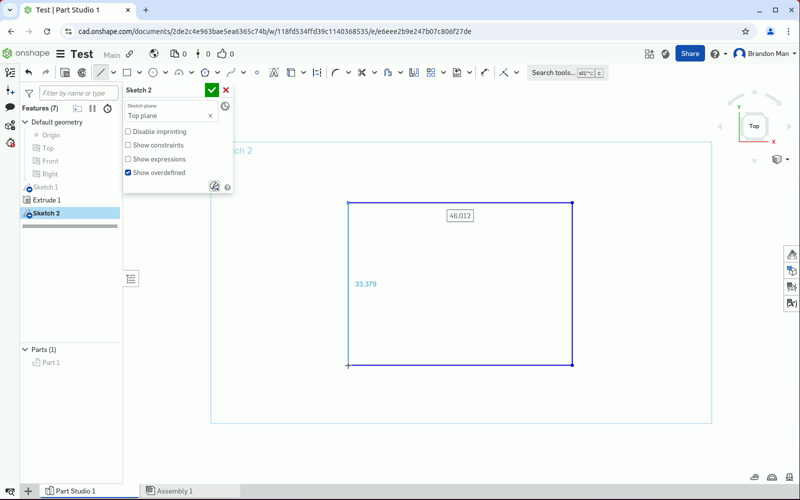
key(esc)
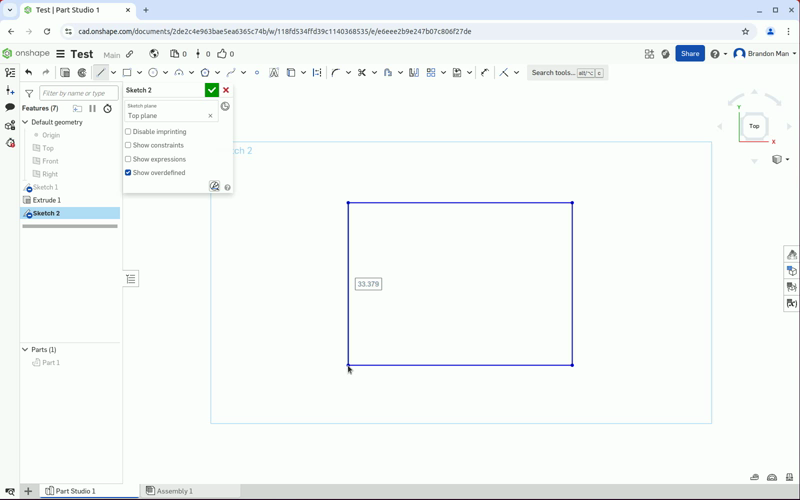
mouse_move(383, 336)
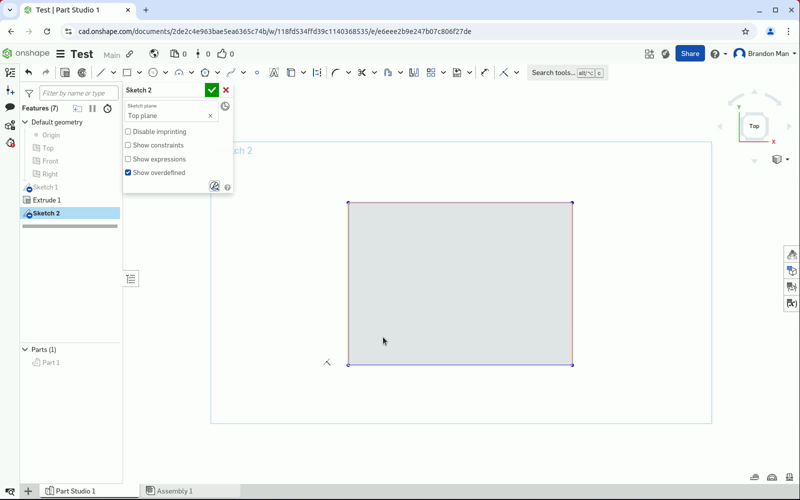
click(383, 336)
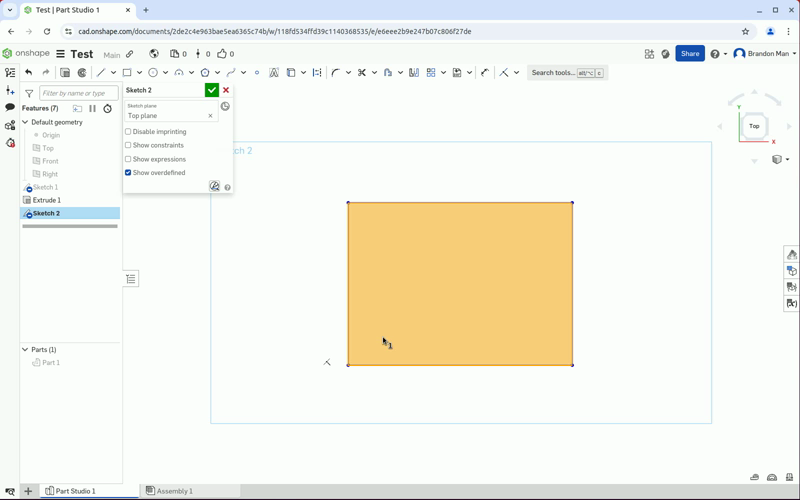
mouse_move(73, 352)
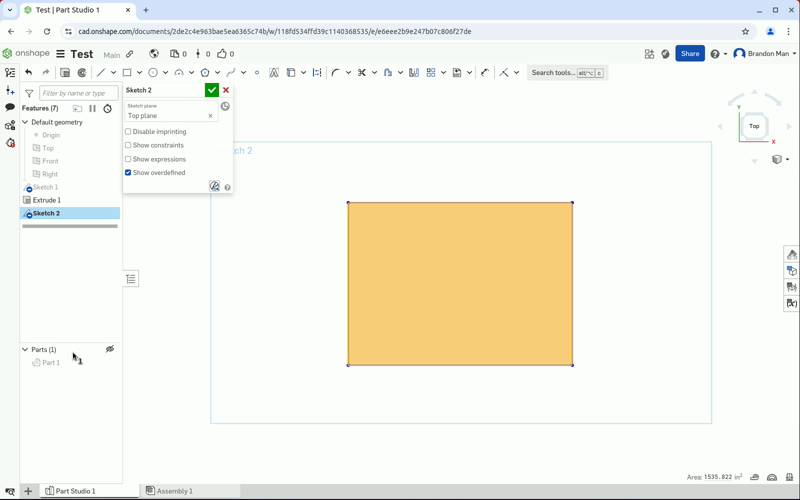
key(shift+y)
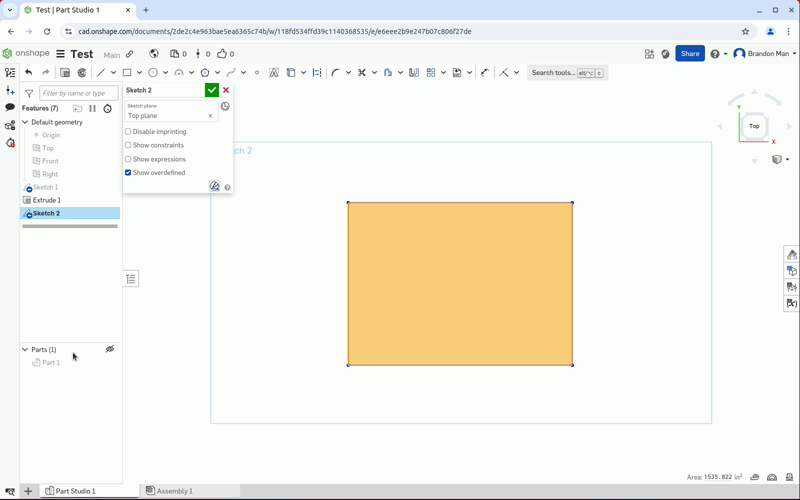
key(shift+e)
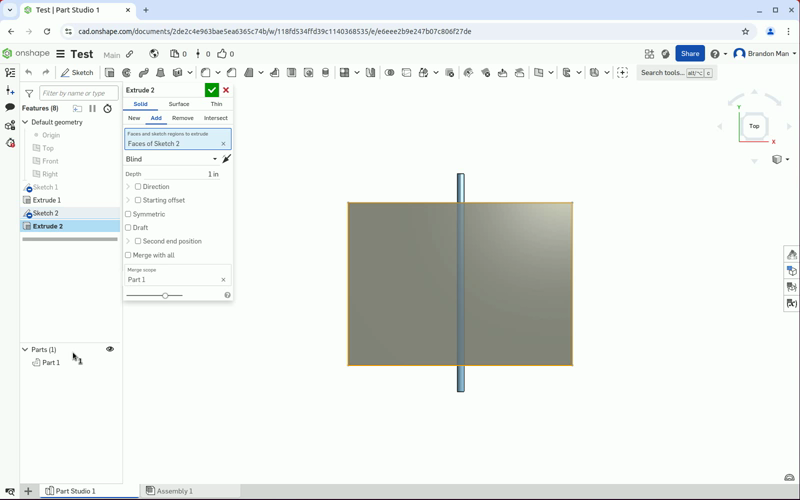
mouse_move(143, 106)
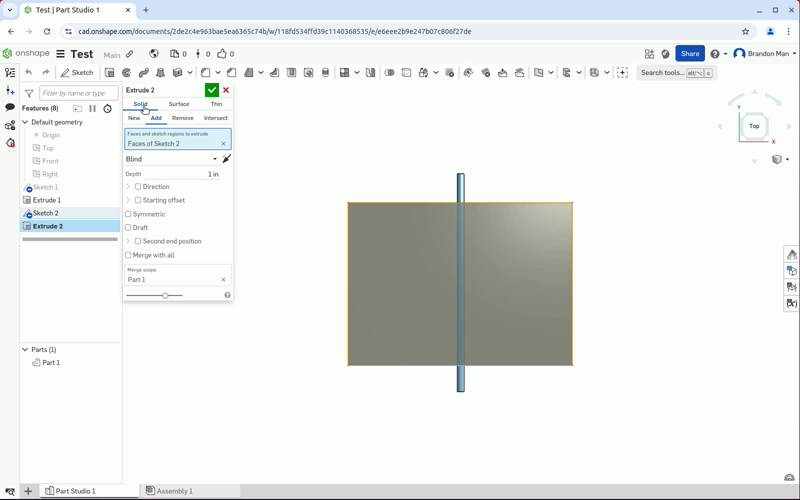
click(143, 106)
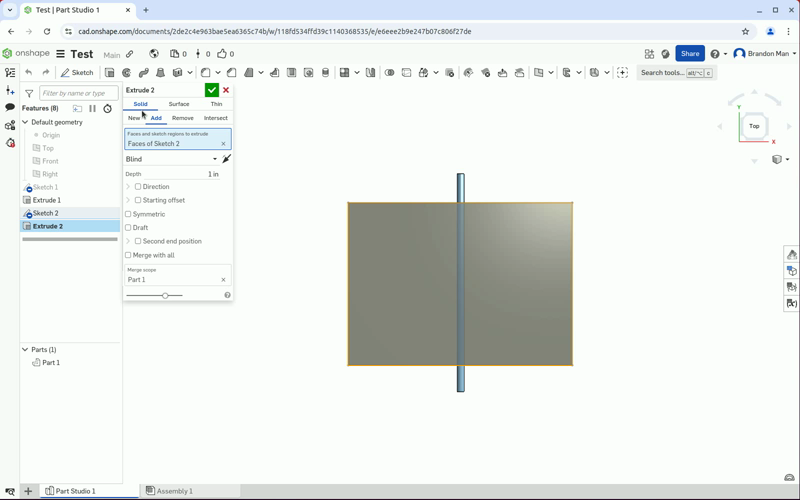
mouse_move(137, 120)
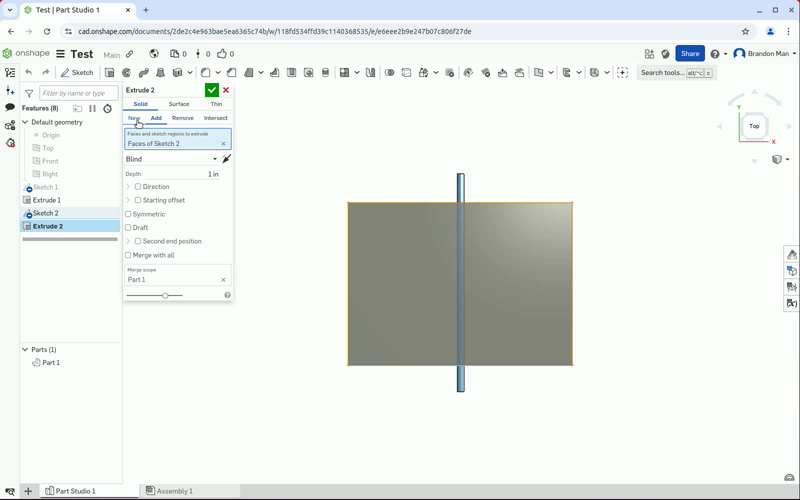
click(137, 120)
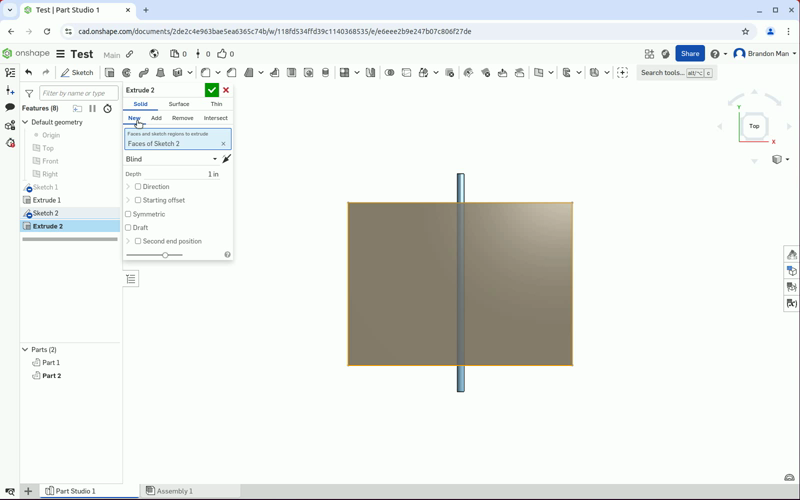
key(tab, 4)
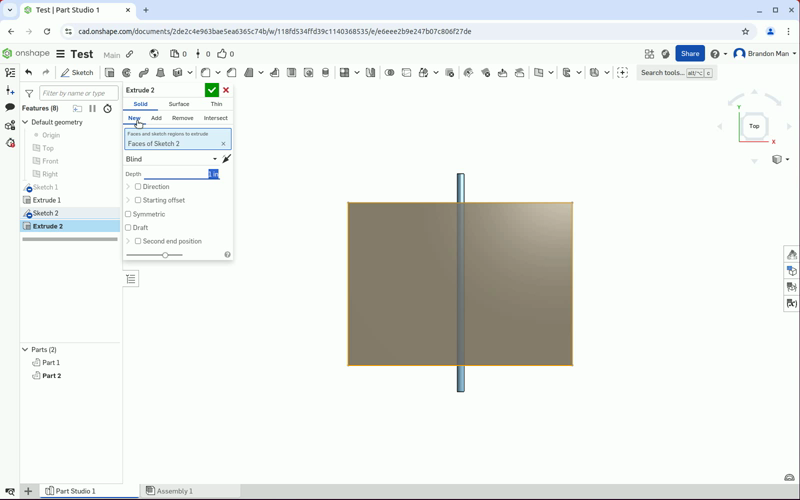
text(0.722)
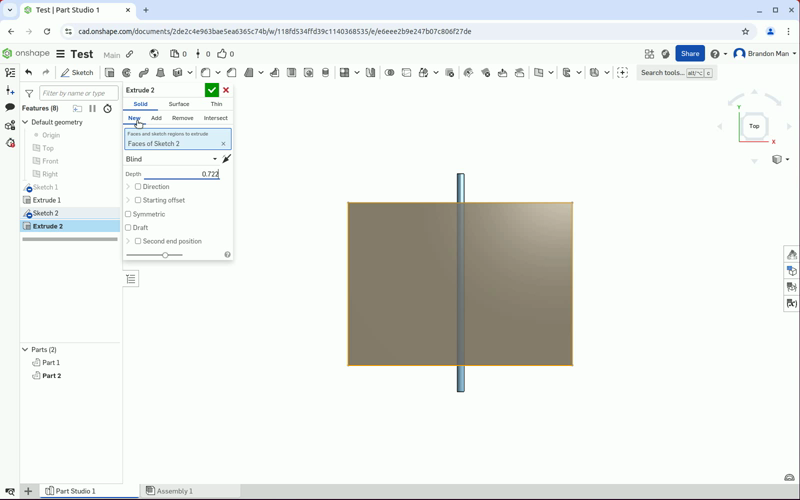
key(tab, 3)
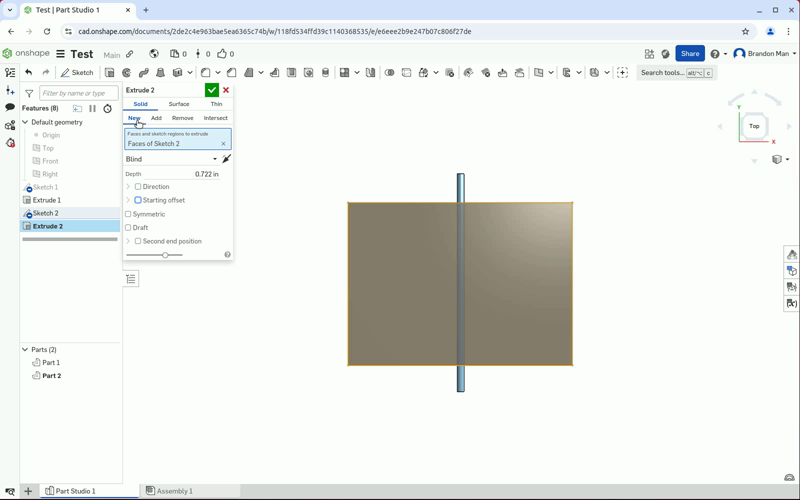
key(tab, 2)
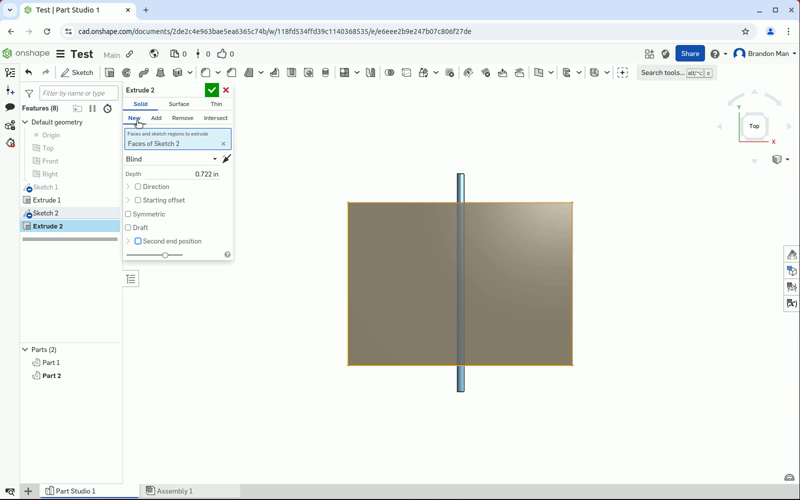
key(space)
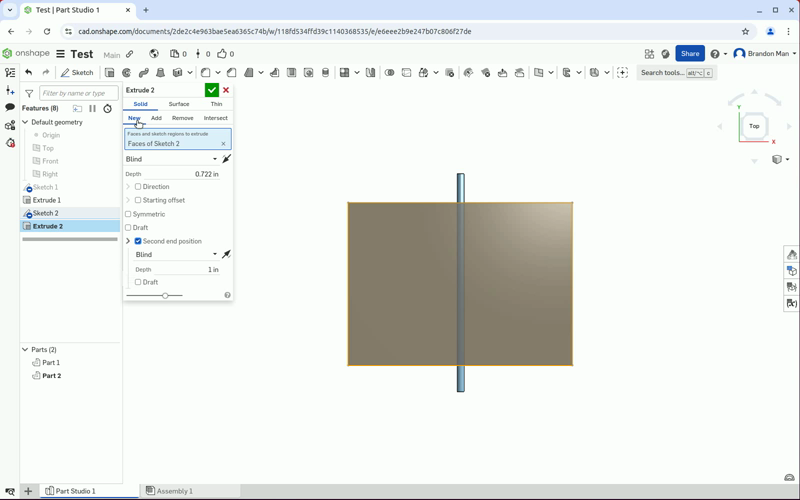
key(tab, 3)
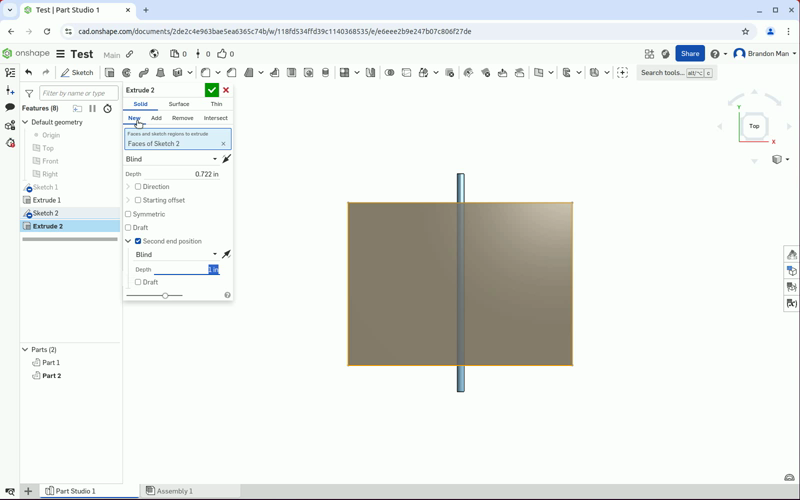
text(0.481)
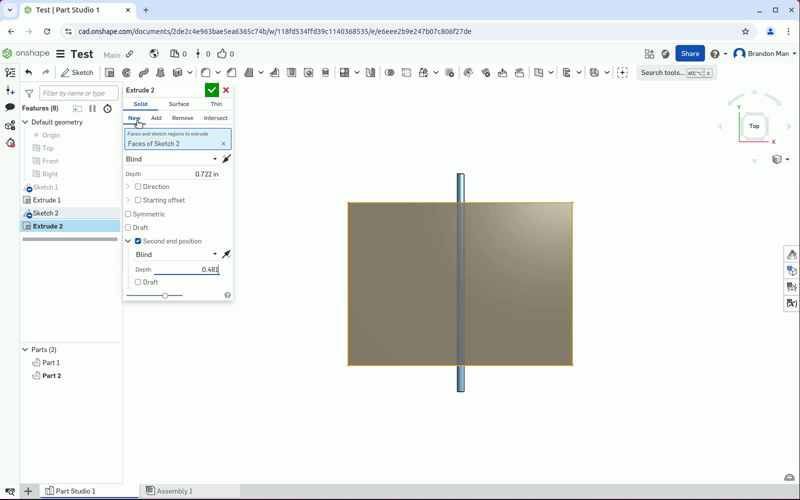
key(enter)
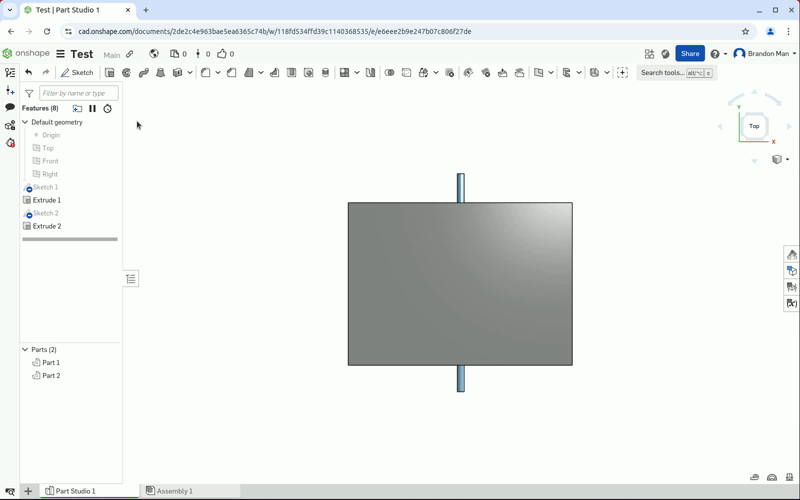
key(shift+h)
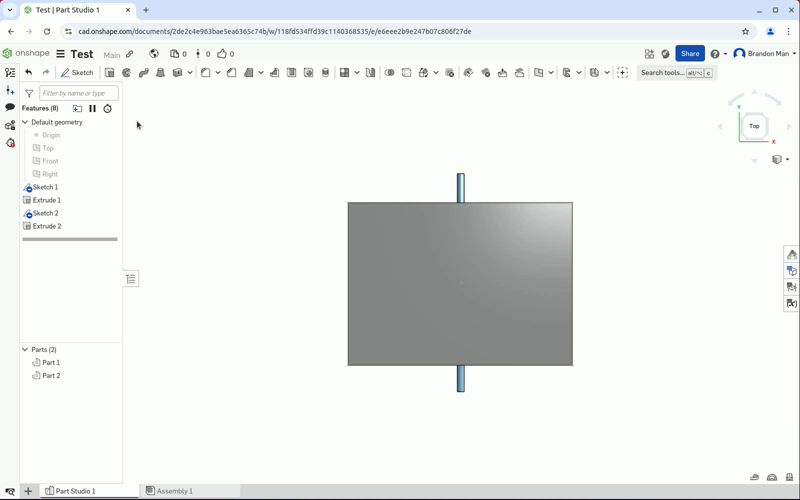
key(shift+h)
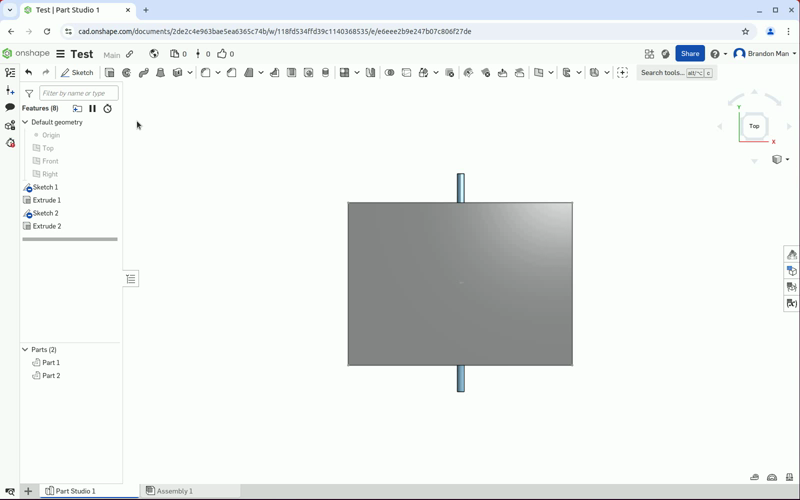
key(shift+7)
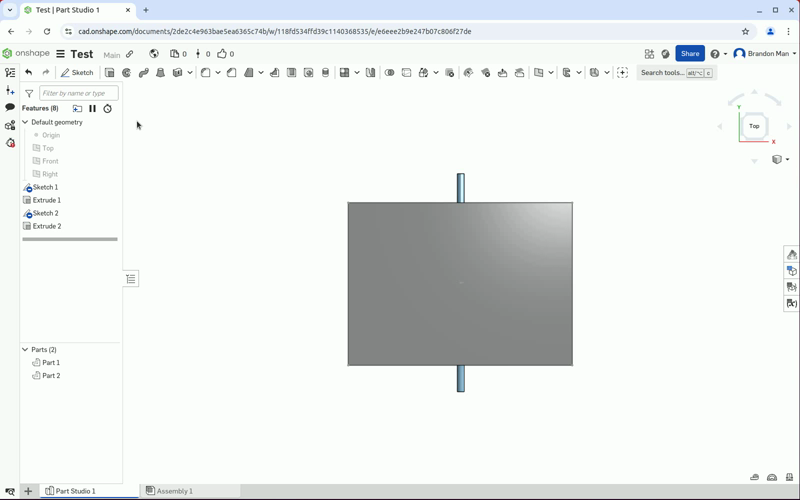
key(up, 3)
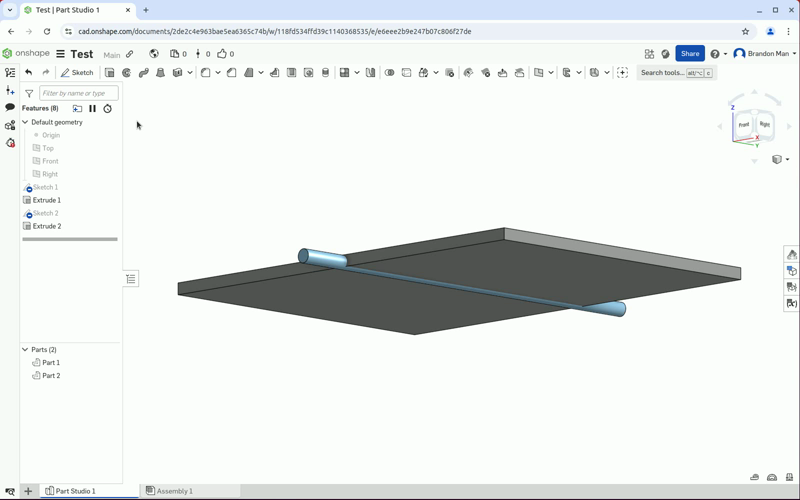
key(left, 3)
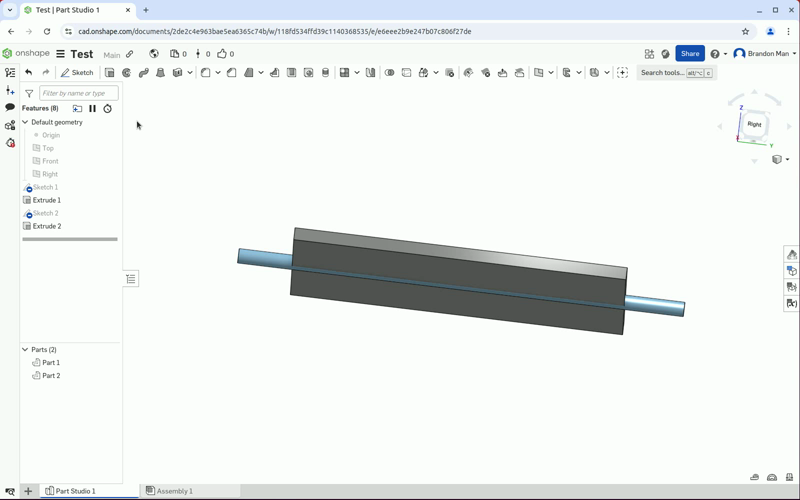
key(right, 3)
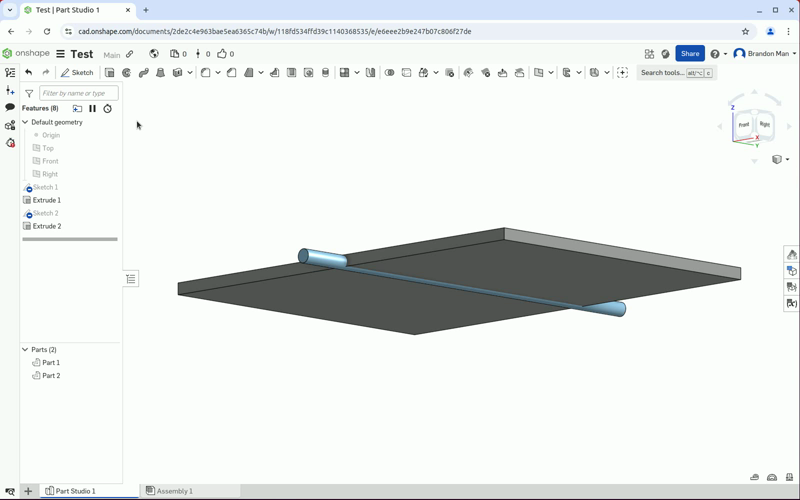
key(down, 3)
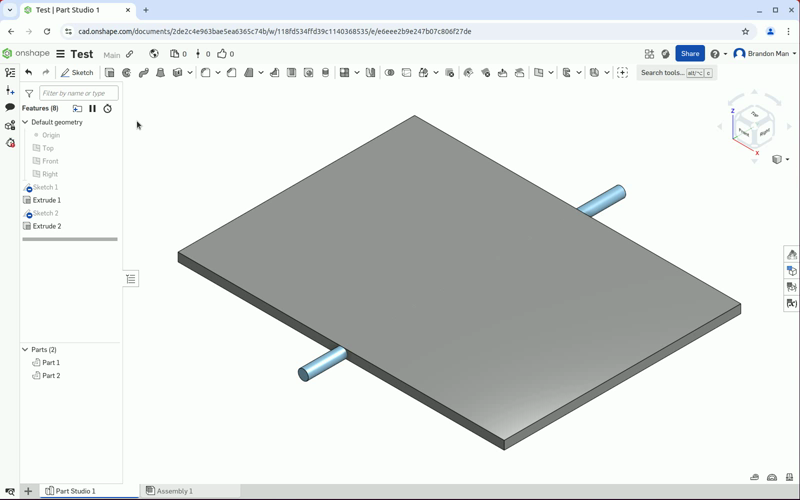
mouse_move(73, 189)
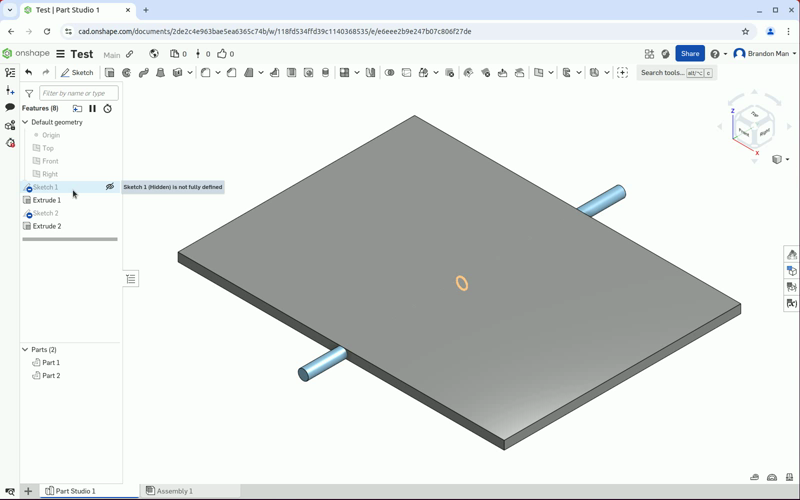
click(73, 189)